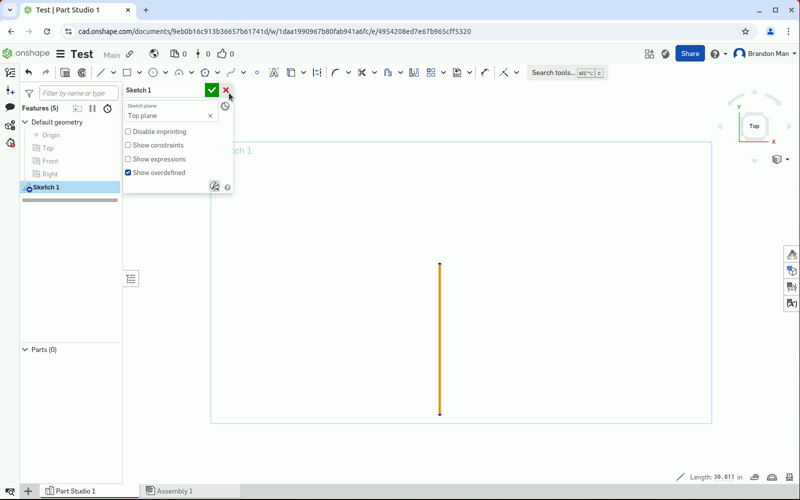
key(shift+h)
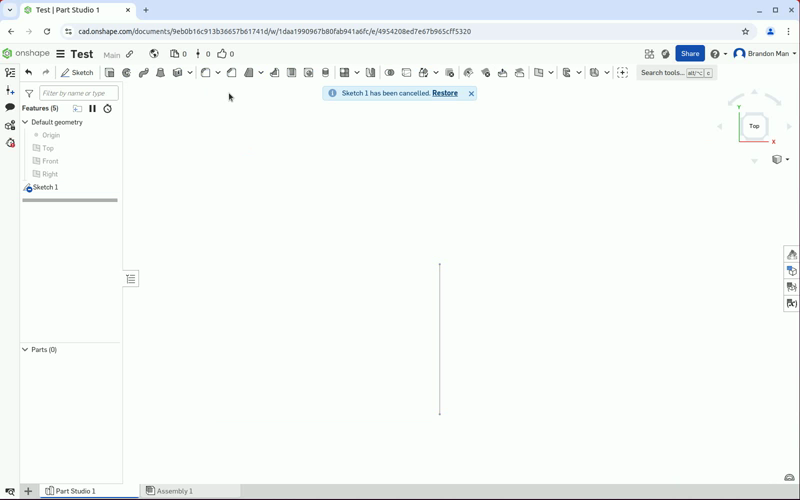
key(shift+s)
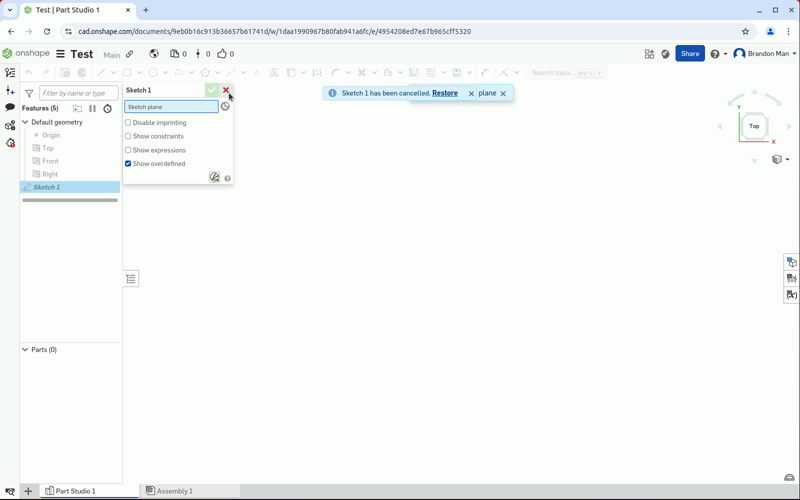
mouse_move(73, 150)
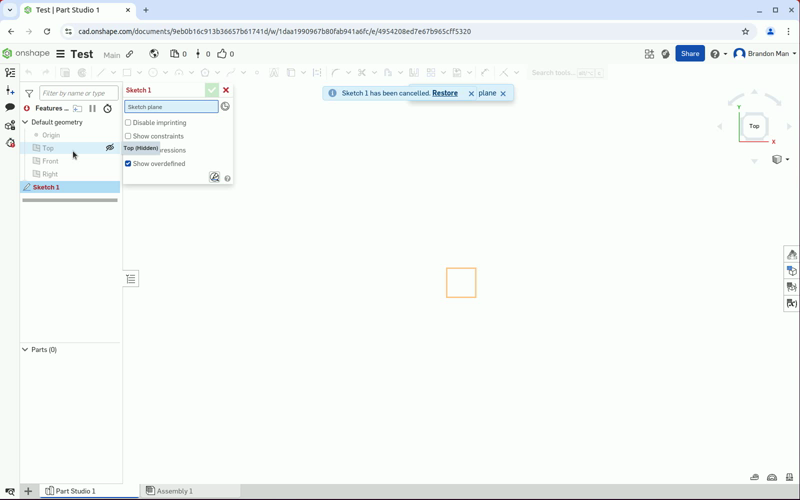
click(73, 150)
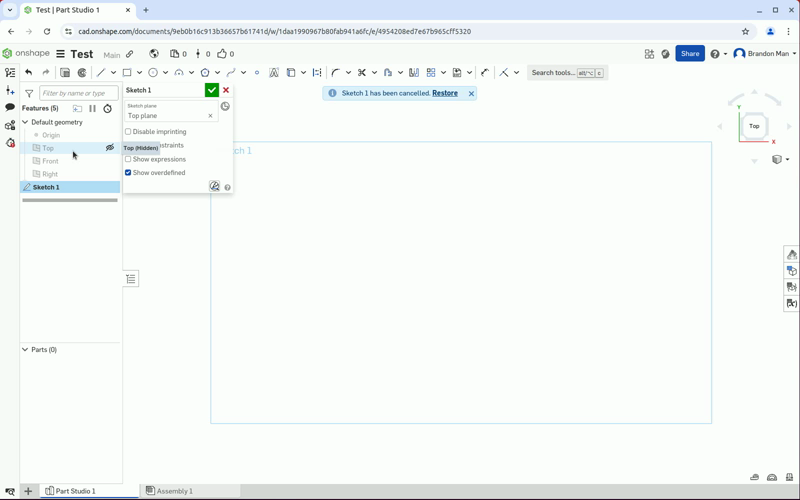
mouse_move(73, 352)
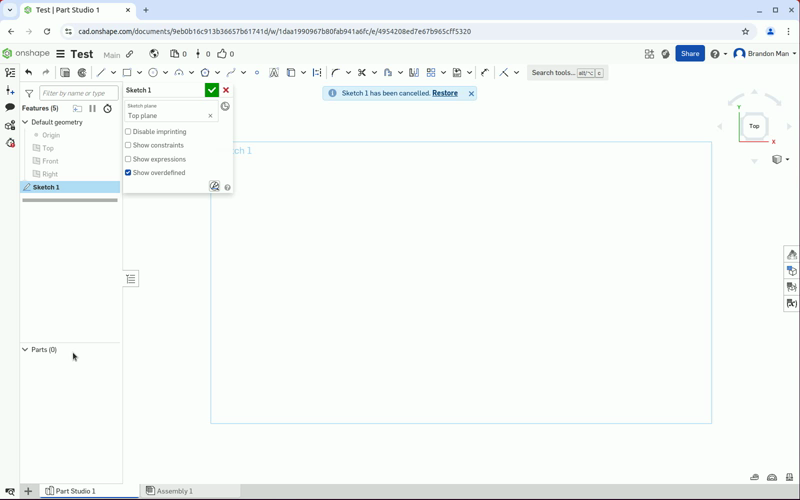
key(y)
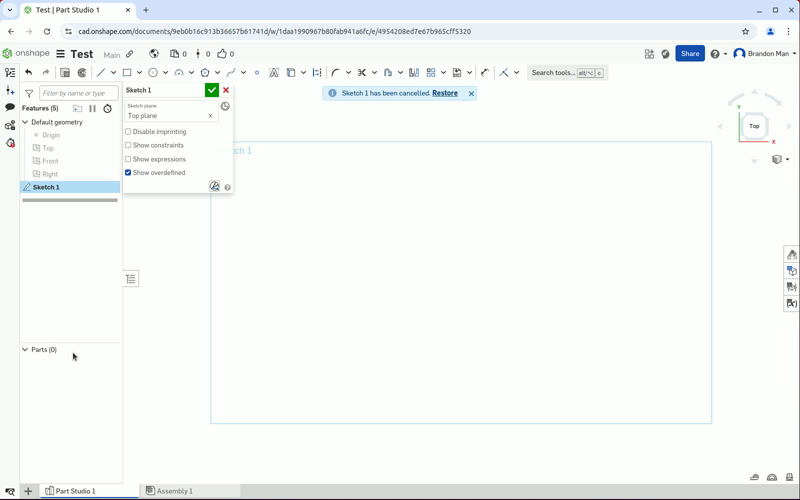
key(l)
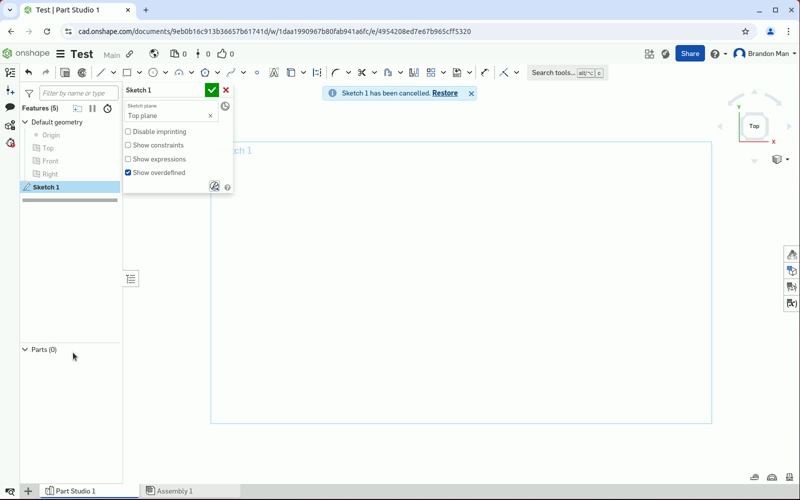
key_down(shift)
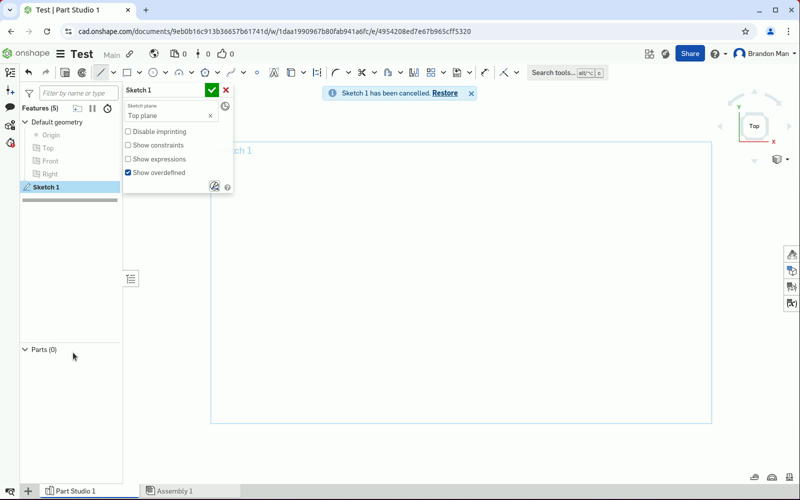
mouse_move(361, 291)
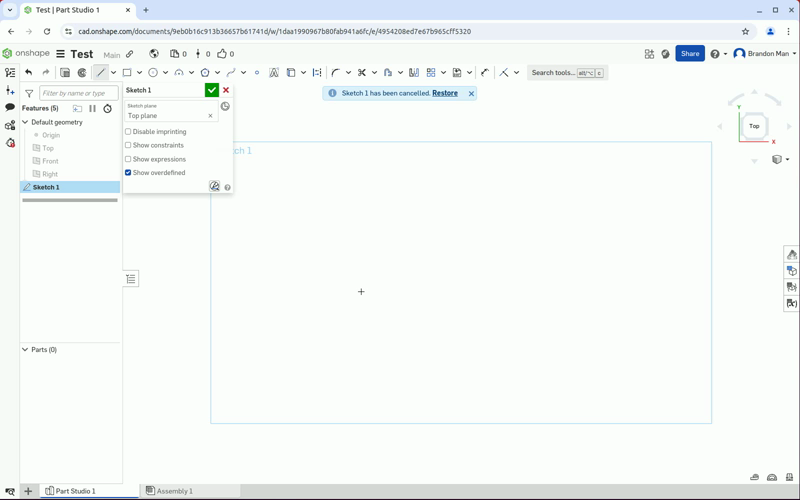
click(361, 291)
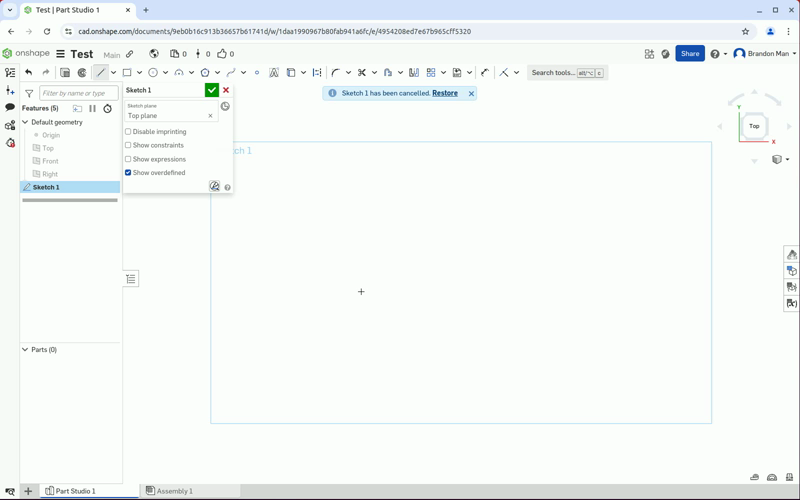
key_up(shift)
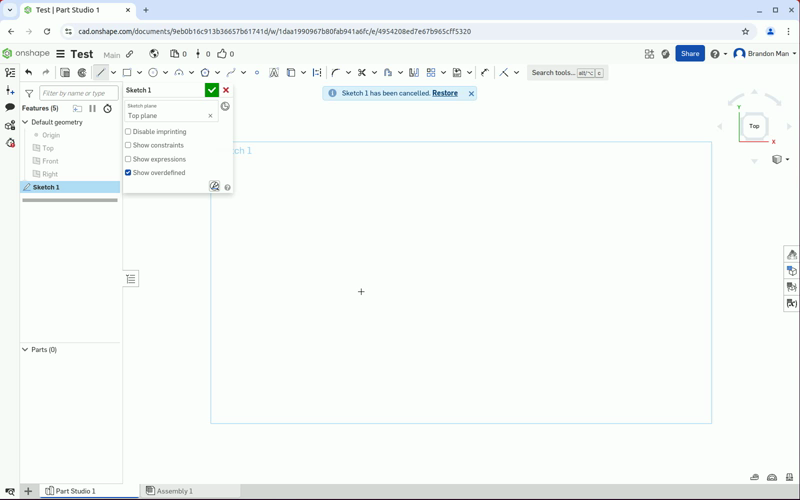
key_down(shift)
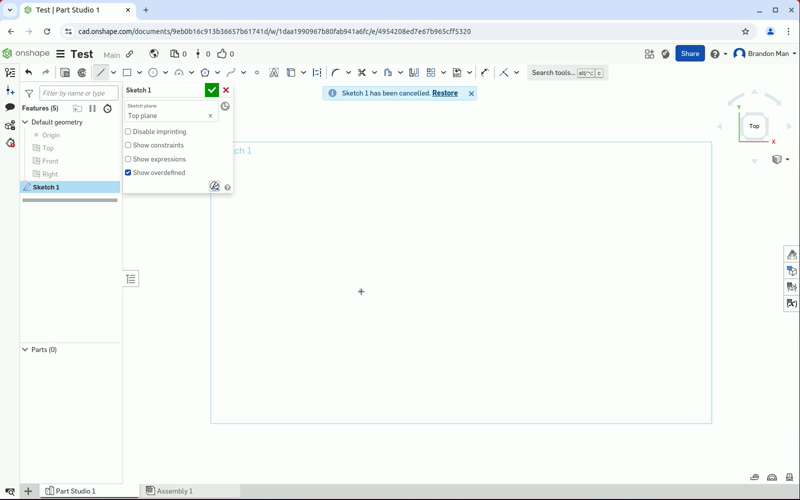
mouse_move(413, 343)
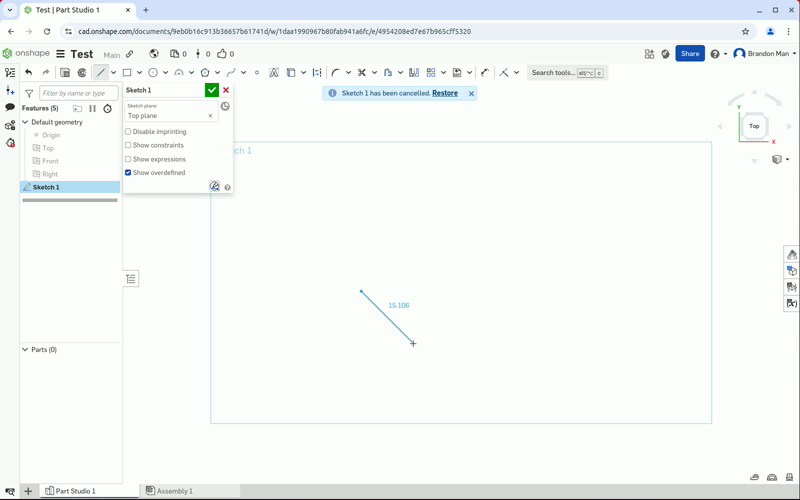
click(413, 343)
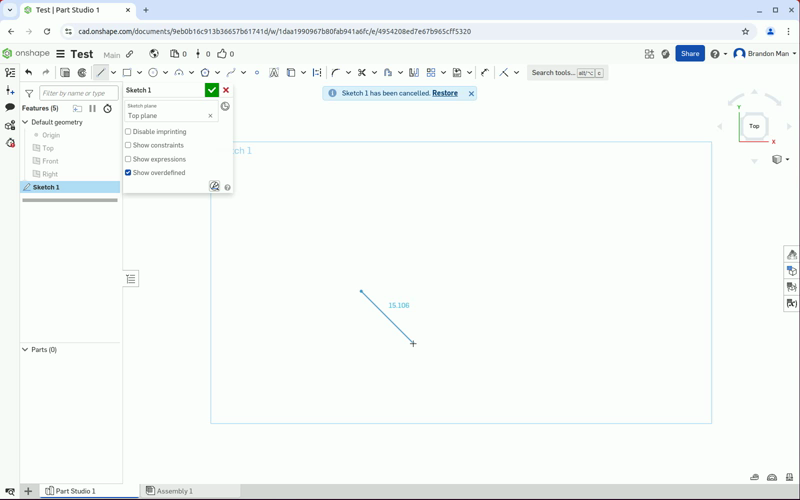
key_up(shift)
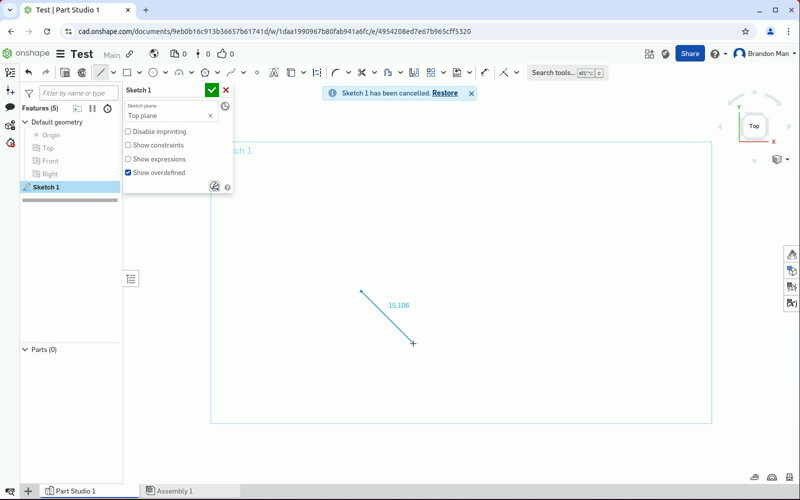
key_down(shift)
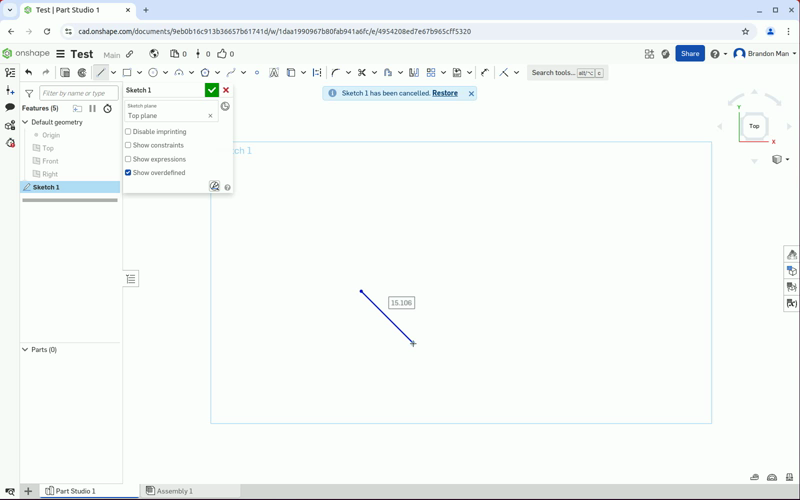
mouse_move(413, 221)
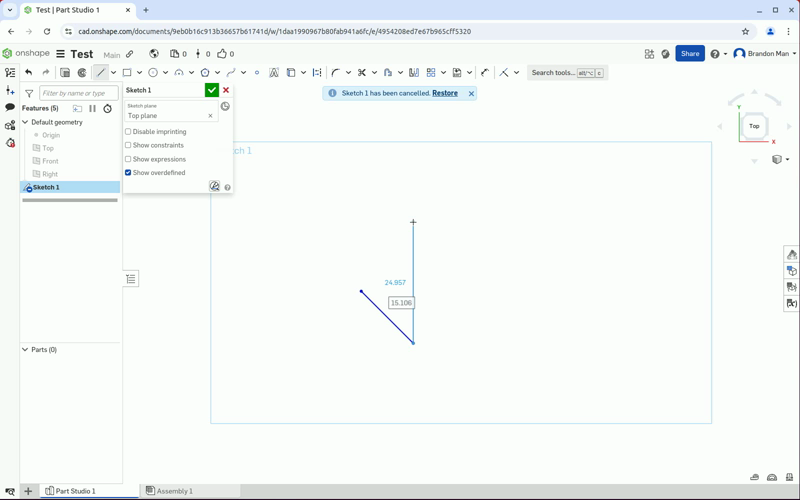
click(413, 221)
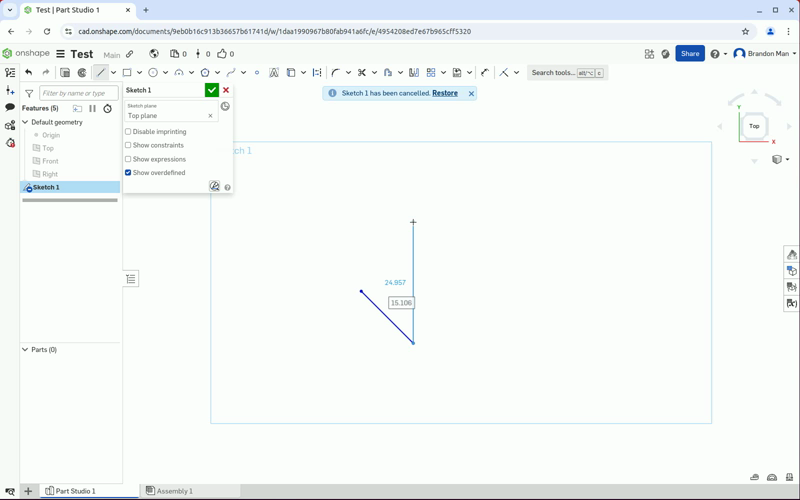
key_up(shift)
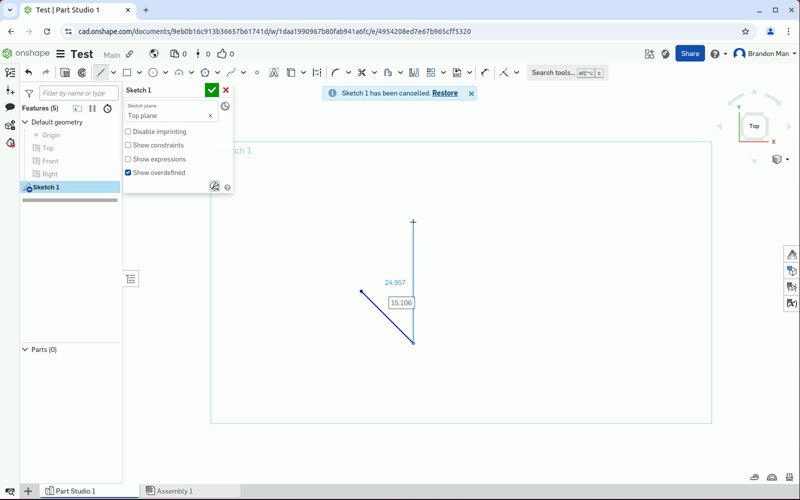
key_down(shift)
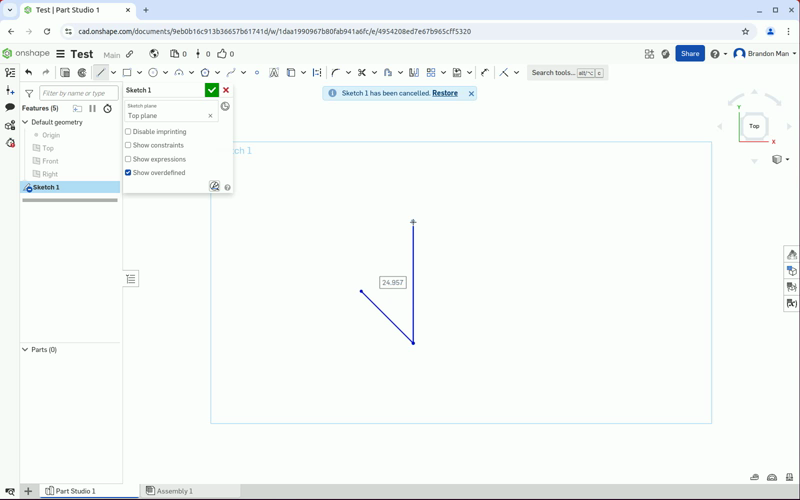
mouse_move(361, 273)
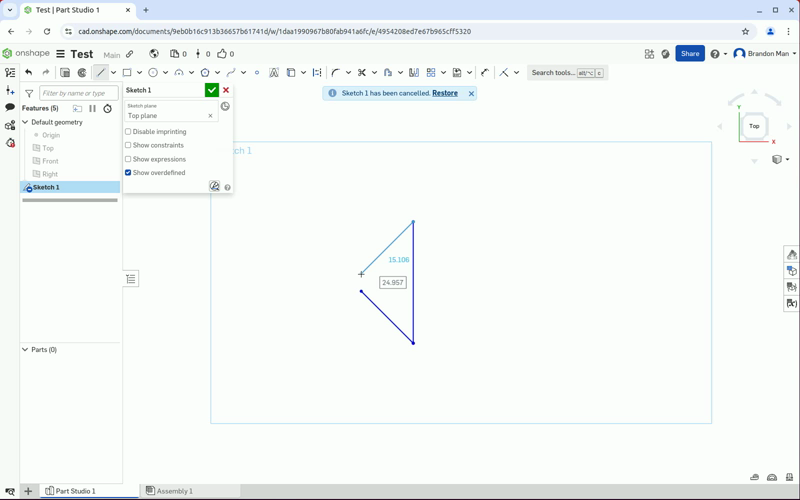
click(361, 273)
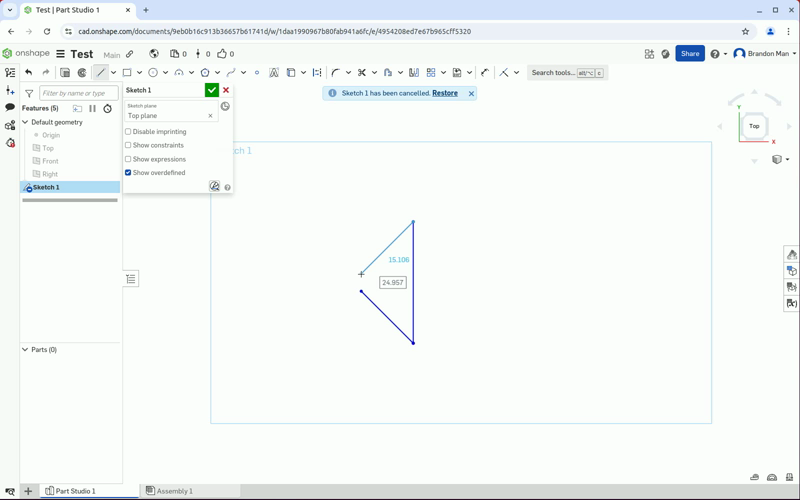
key_up(shift)
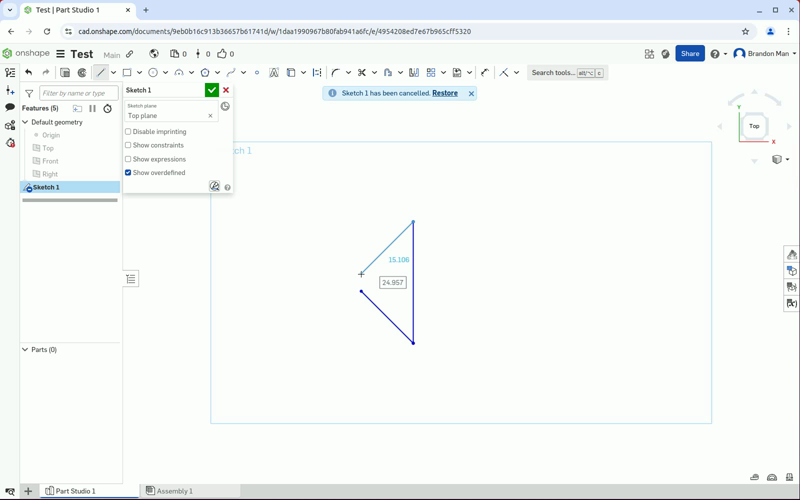
key(esc)
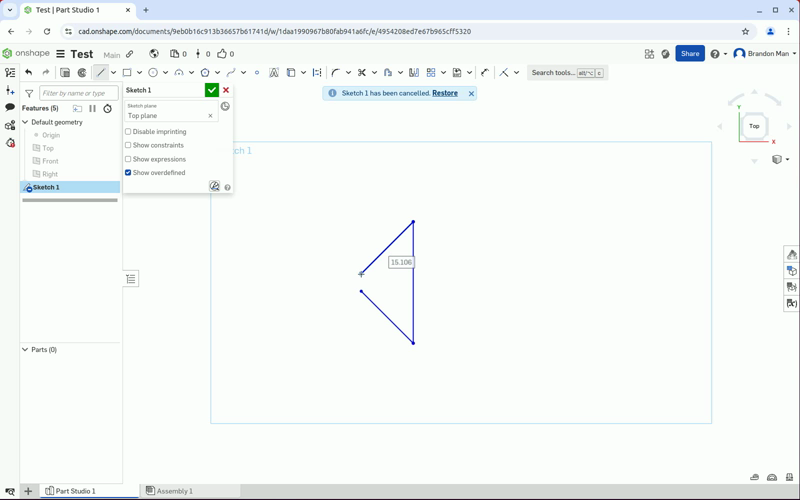
key(a)
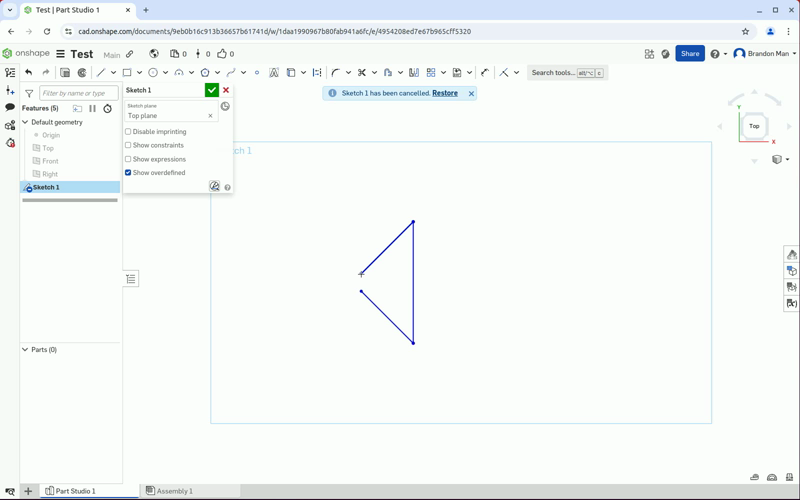
mouse_move(361, 273)
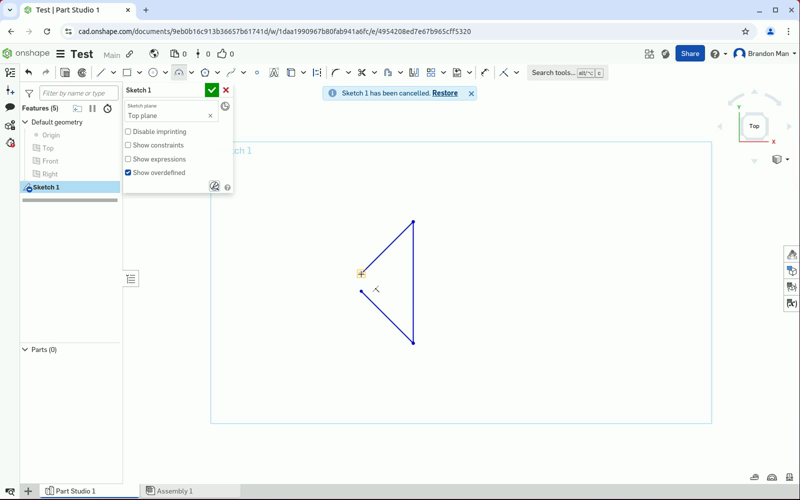
click(361, 273)
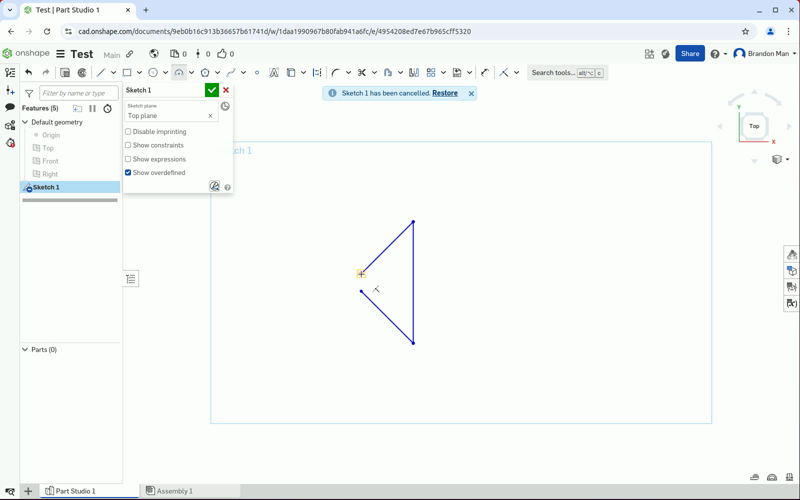
mouse_move(361, 291)
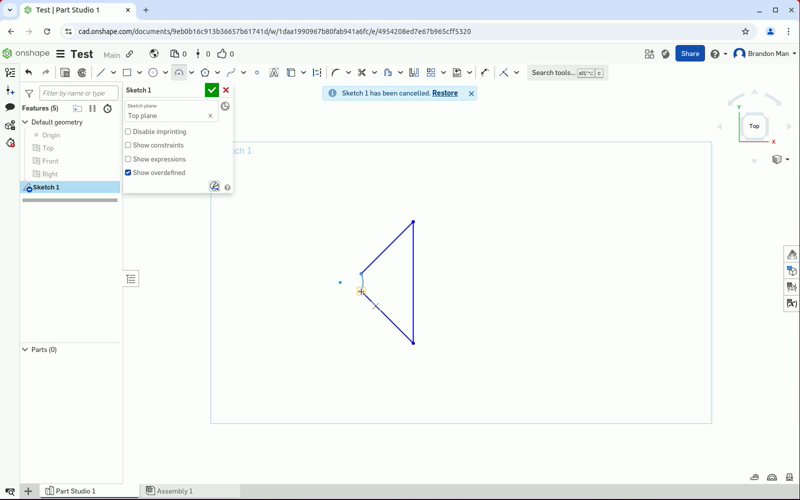
click(361, 291)
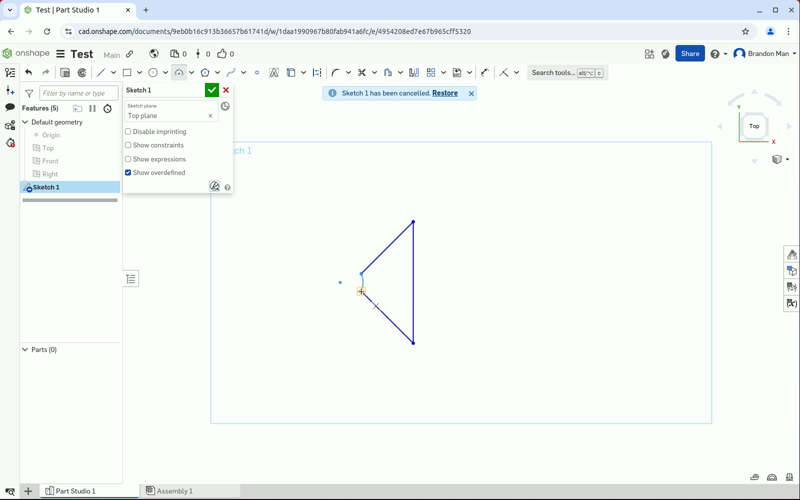
key_down(shift)
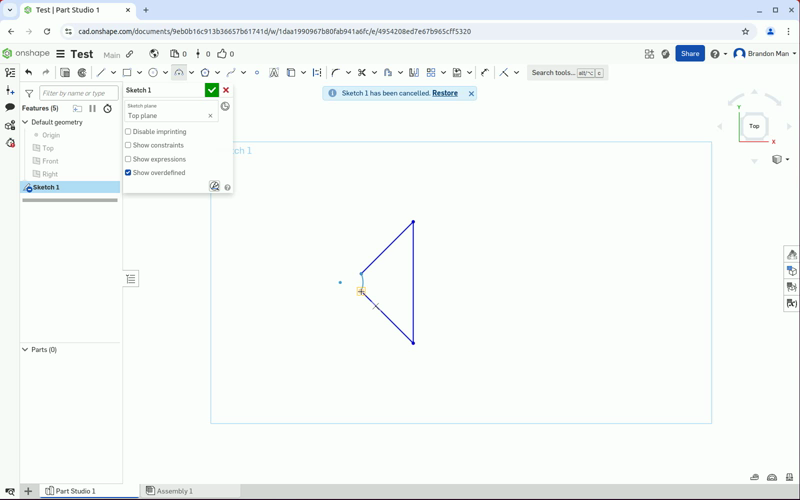
mouse_move(357, 282)
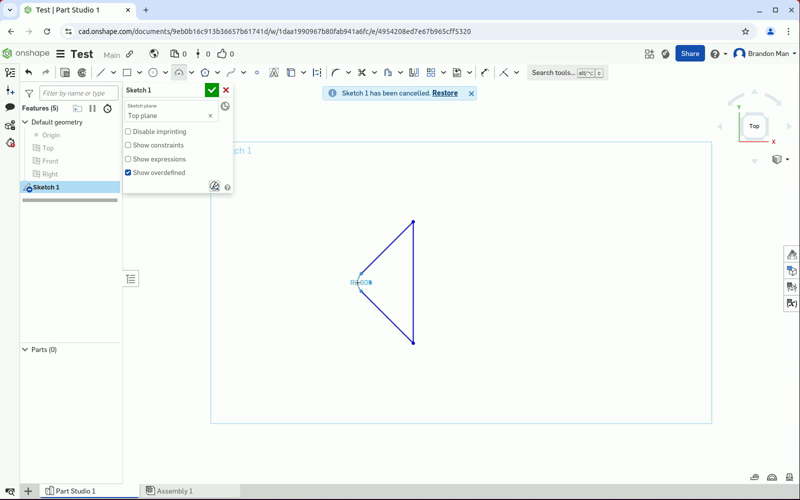
click(357, 282)
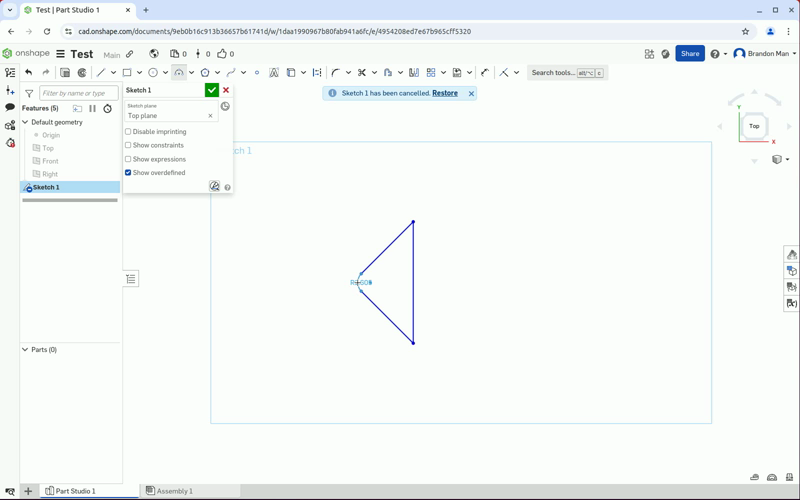
key_up(shift)
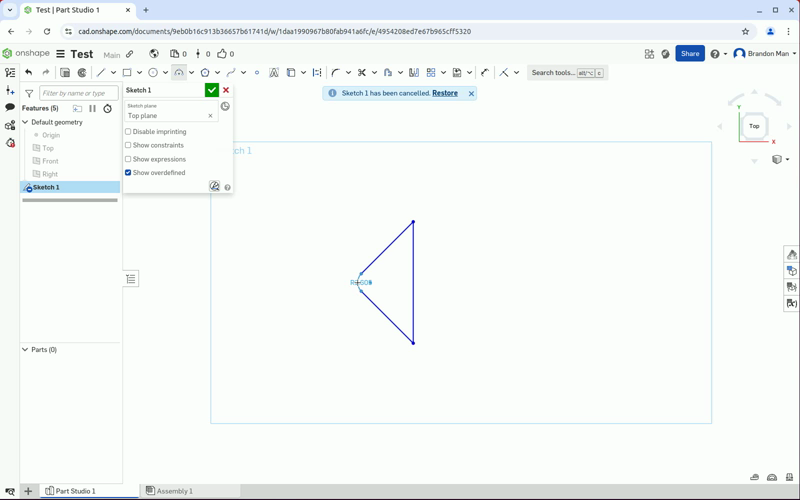
key(esc)
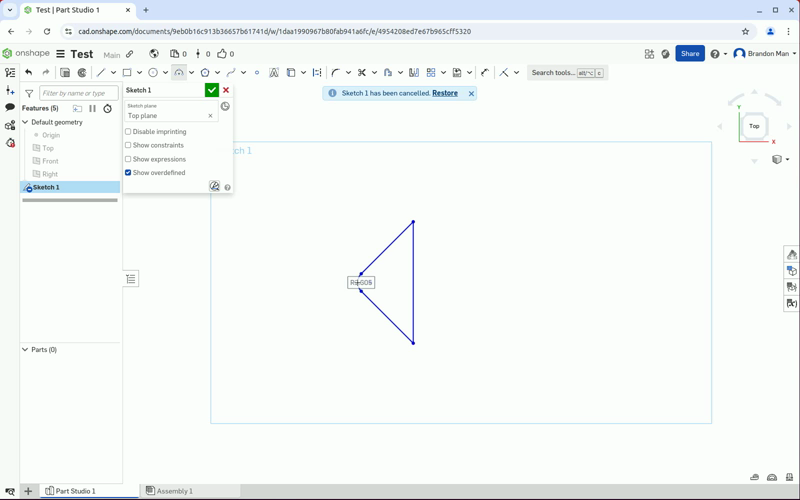
key(c)
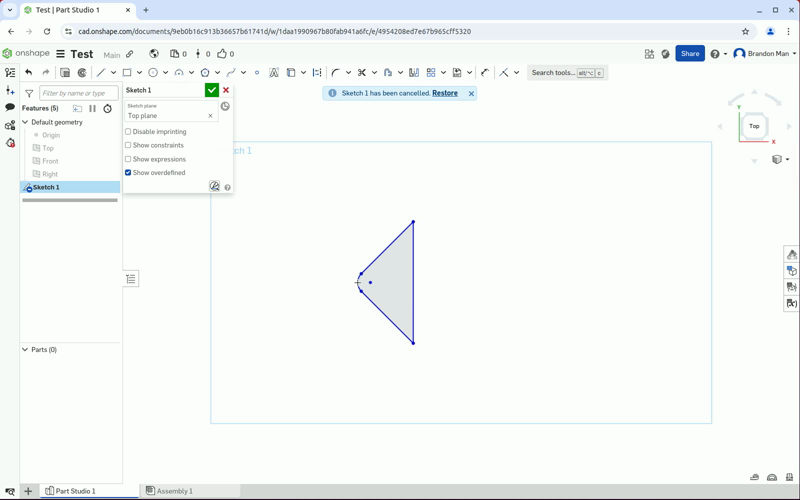
key_down(shift)
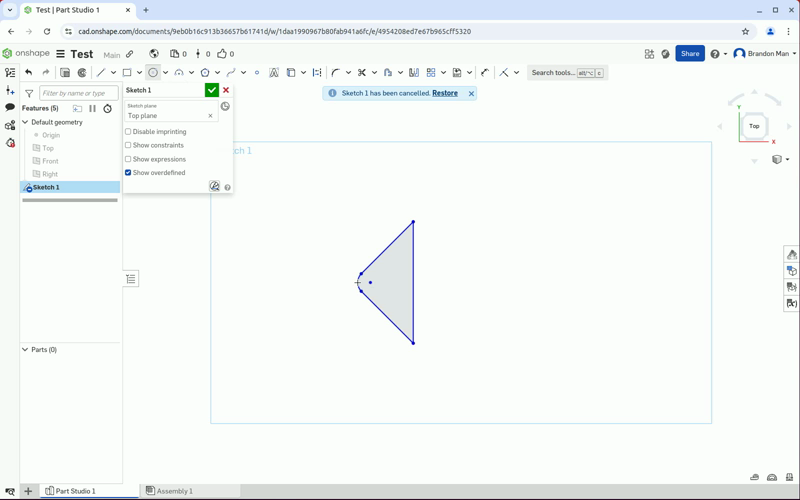
mouse_move(368, 282)
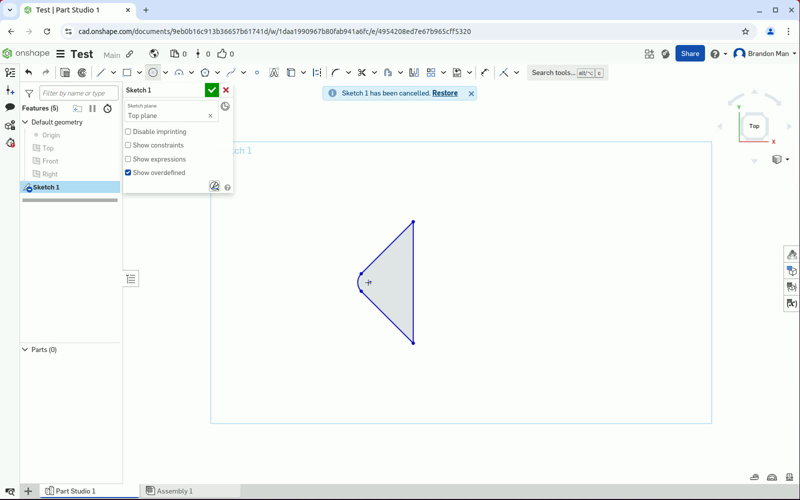
scroll(6)
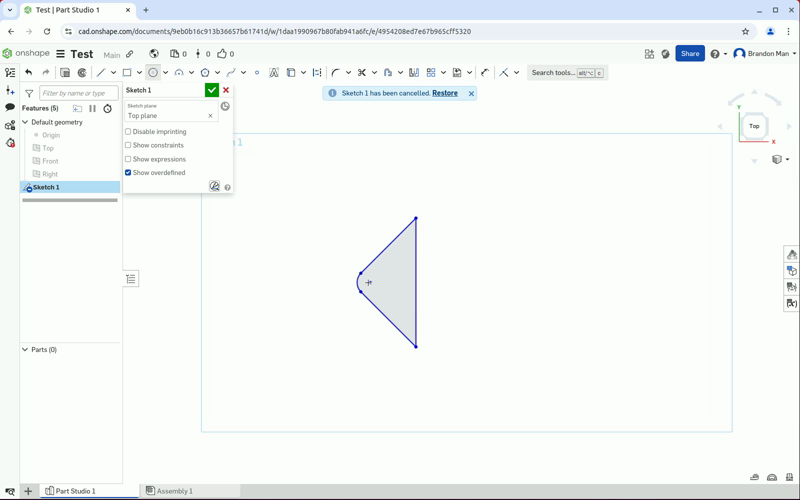
scroll(6)
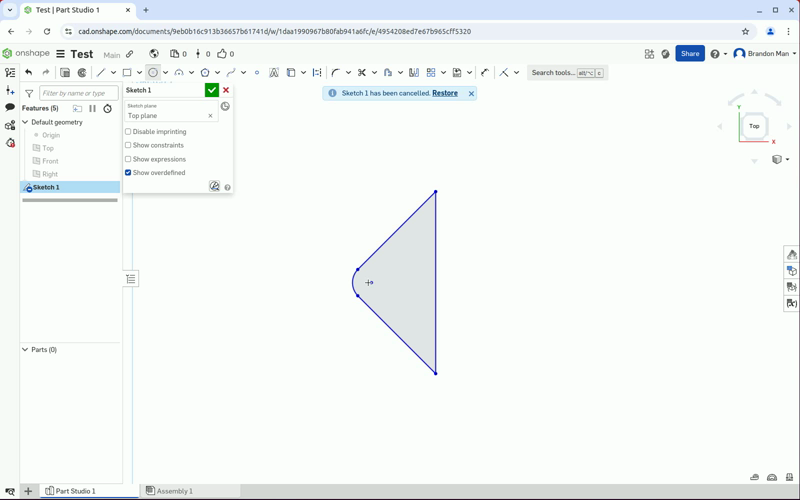
scroll(6)
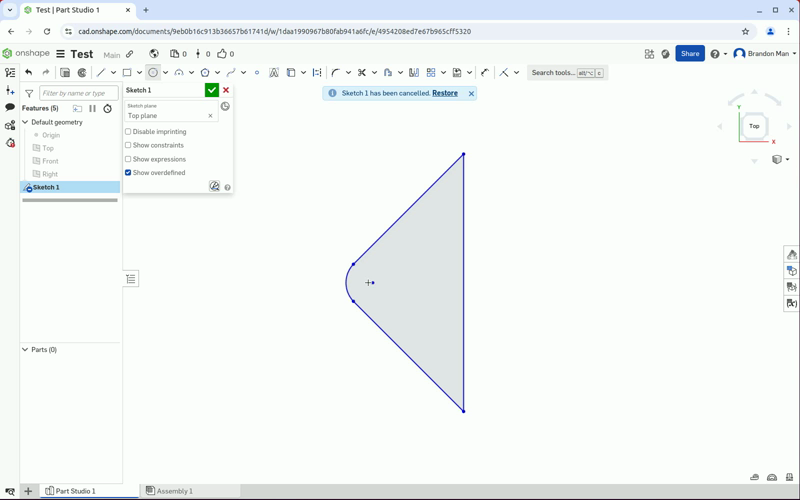
scroll(6)
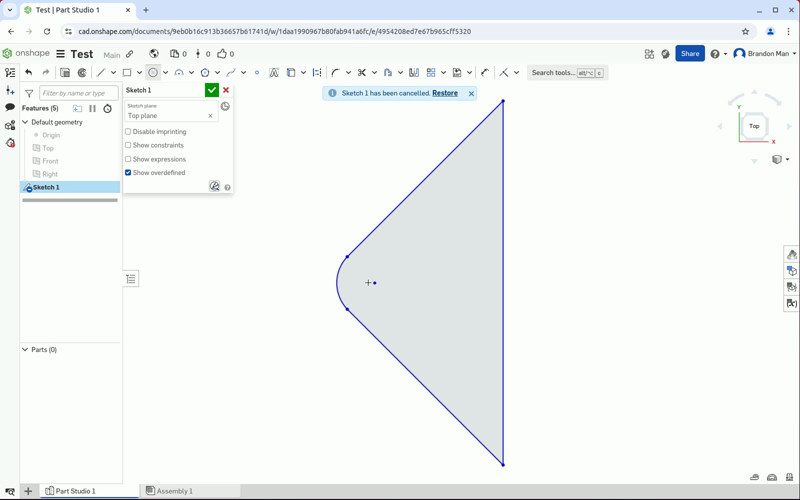
scroll(6)
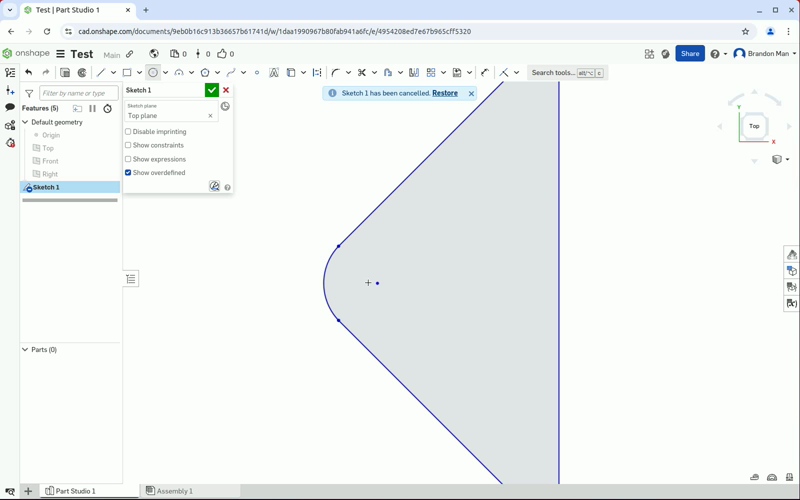
scroll(6)
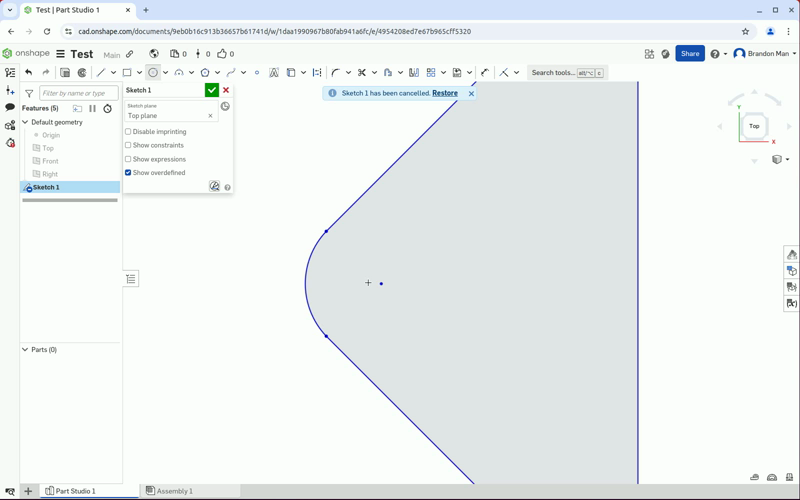
scroll(6)
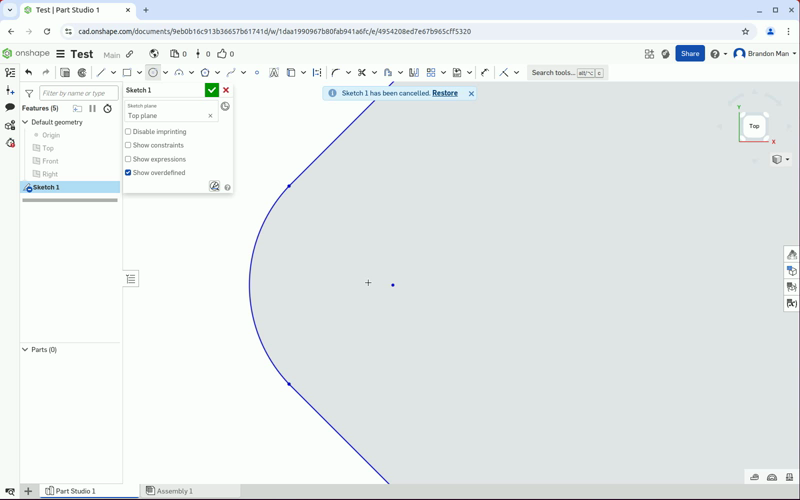
click(368, 282)
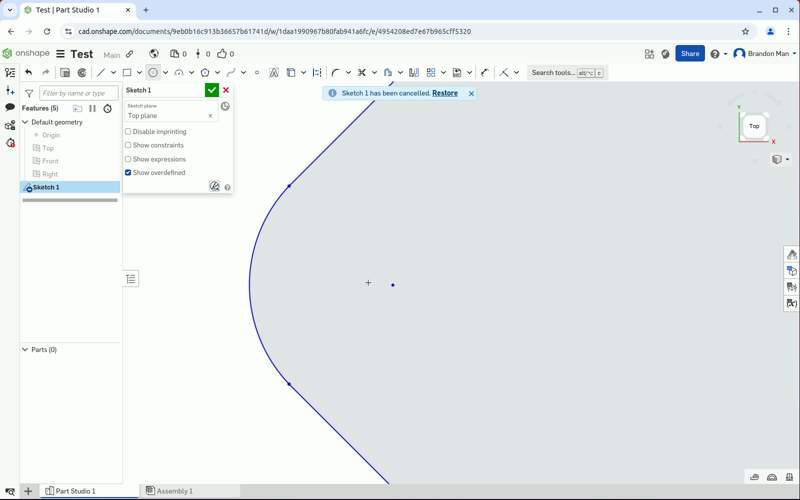
scroll(-6)
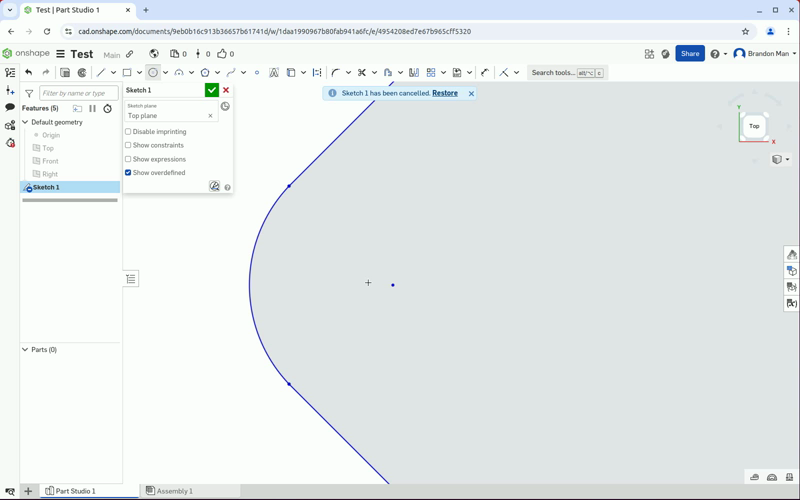
scroll(-6)
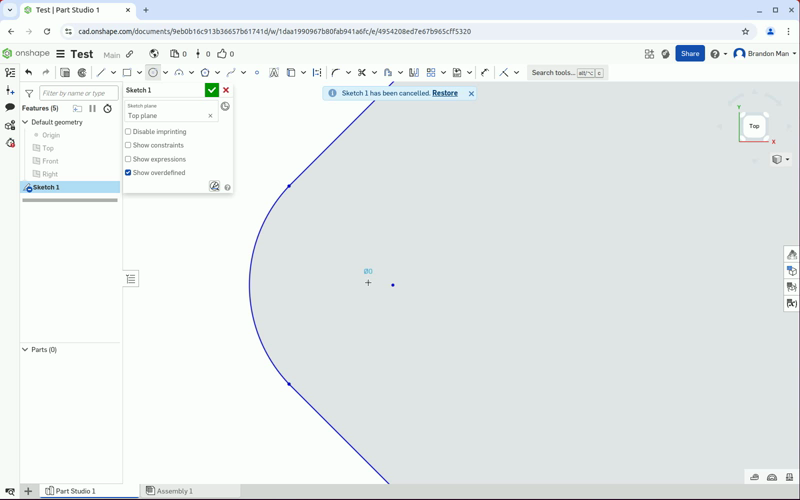
scroll(-6)
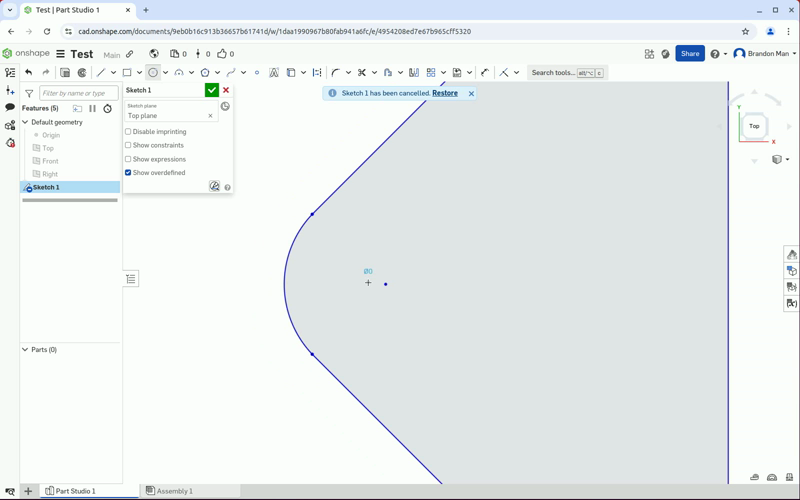
scroll(-6)
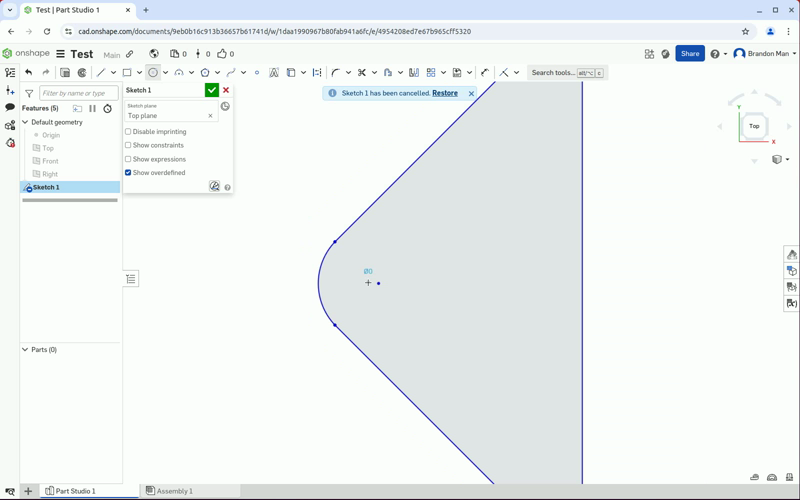
scroll(-6)
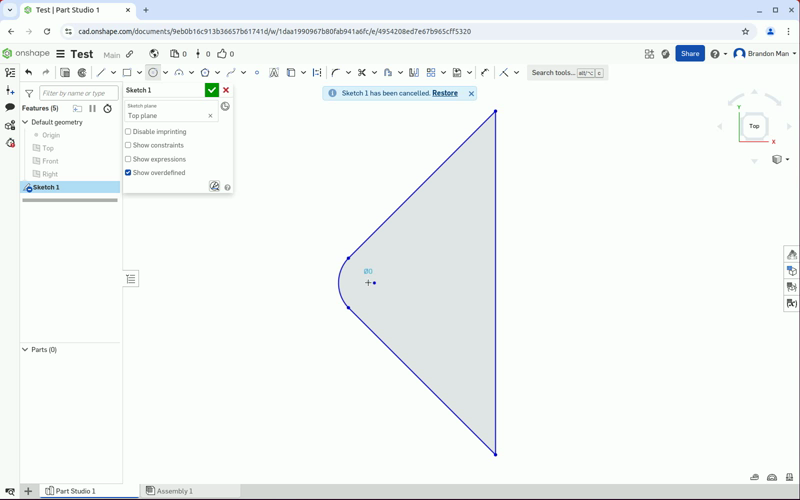
scroll(-6)
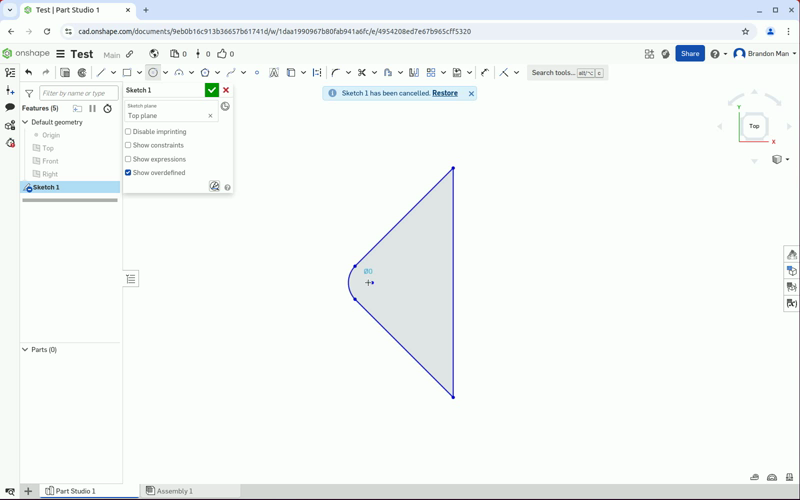
scroll(-6)
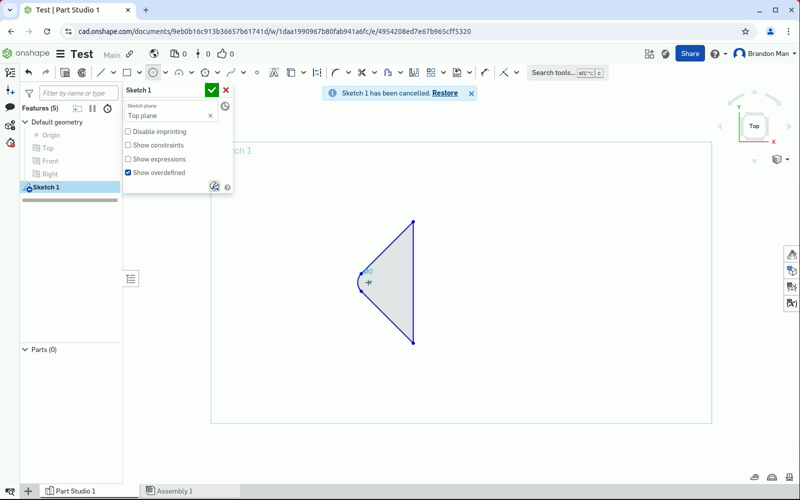
key_up(shift)
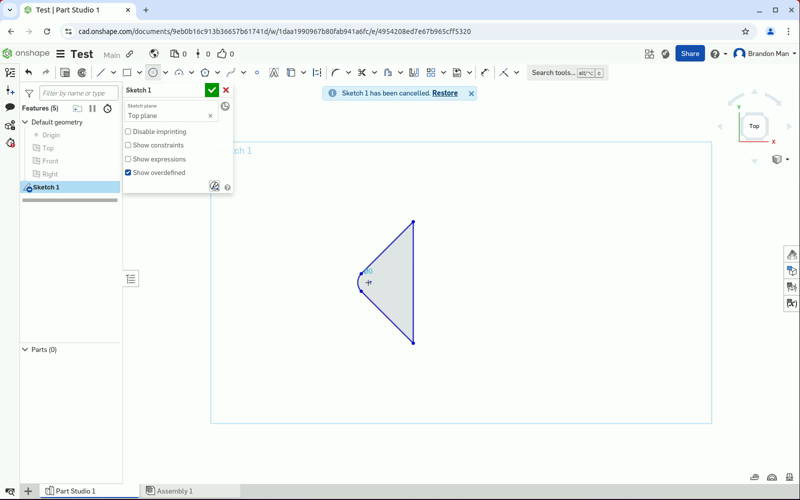
mouse_move(373, 282)
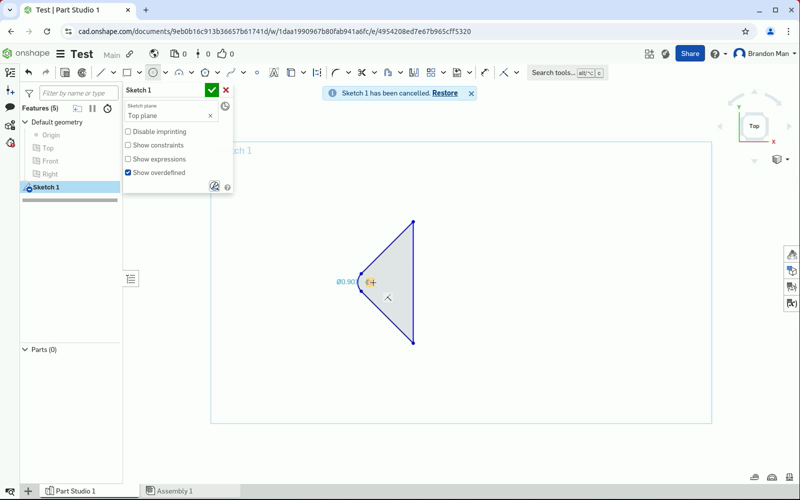
scroll(6)
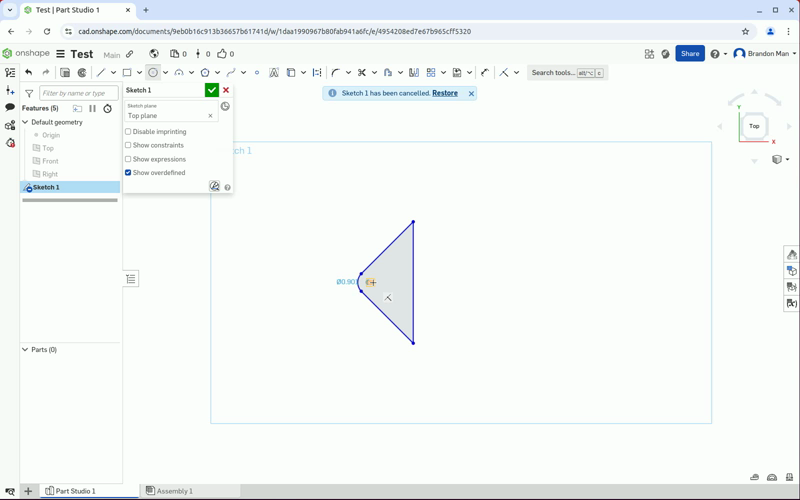
scroll(6)
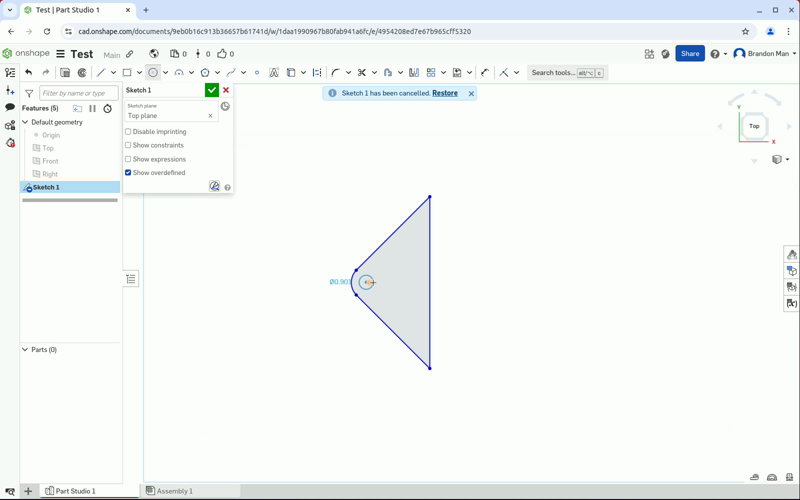
scroll(6)
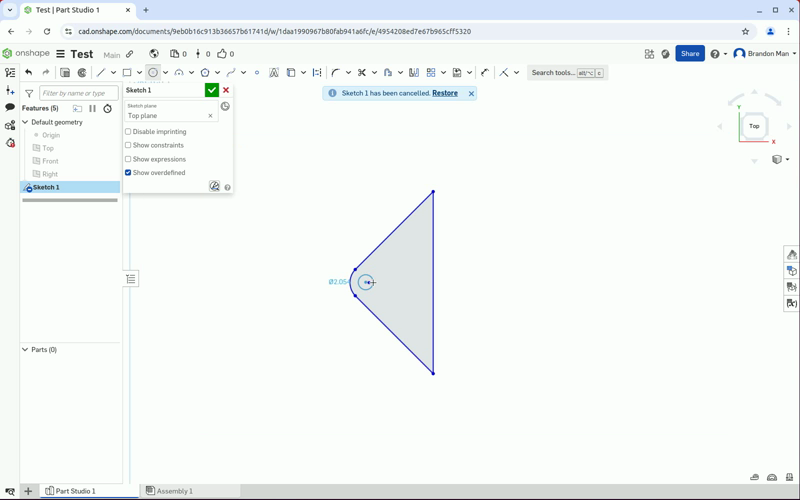
scroll(6)
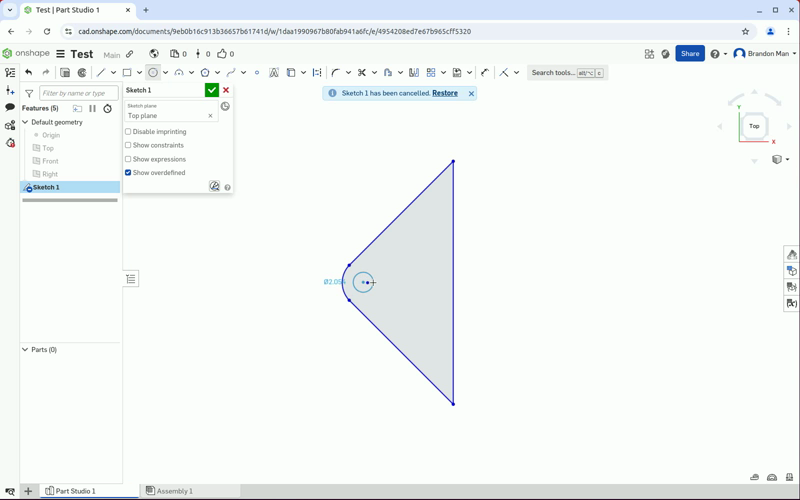
scroll(6)
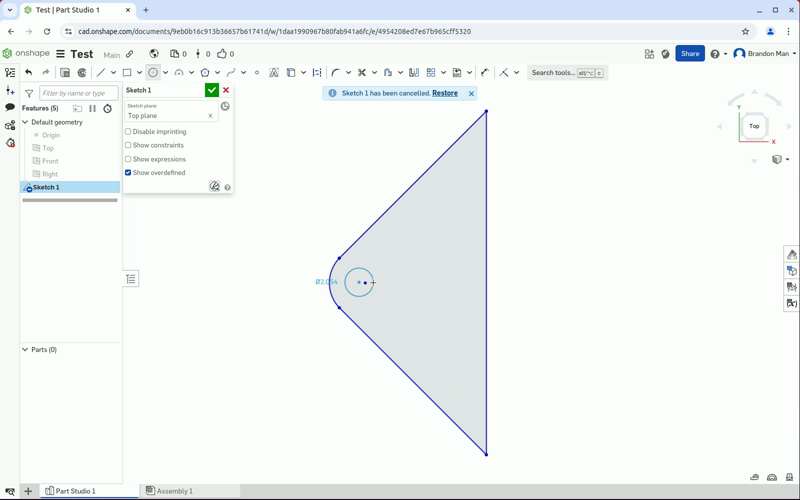
scroll(6)
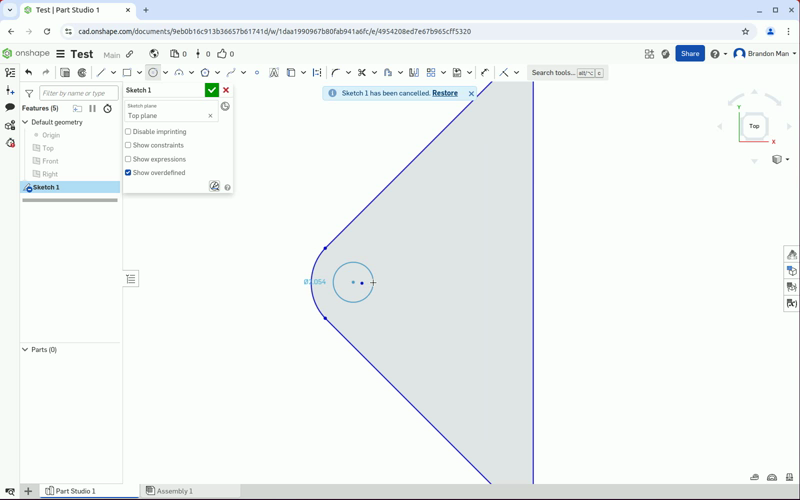
scroll(6)
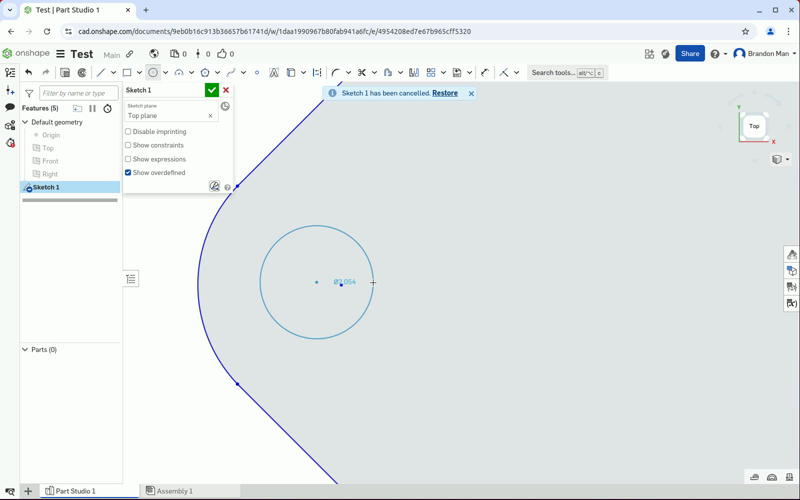
click(373, 282)
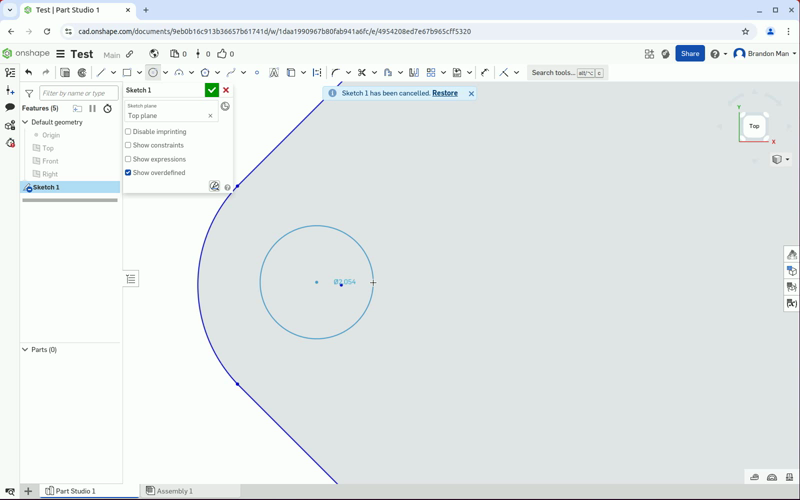
scroll(-6)
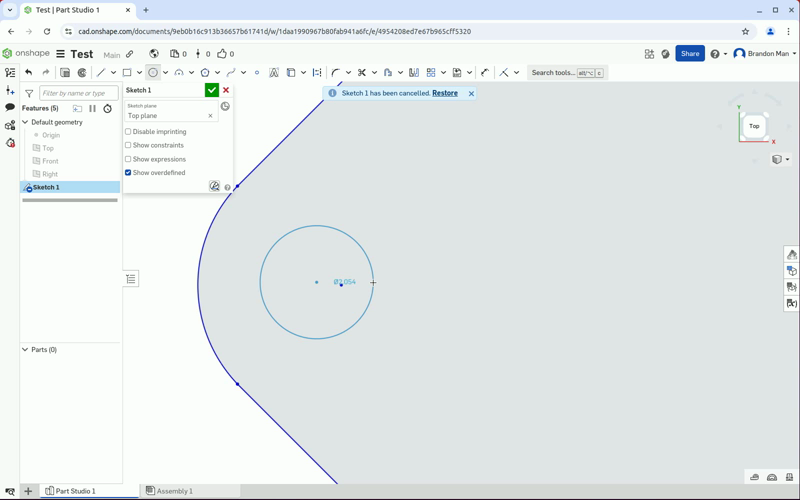
scroll(-6)
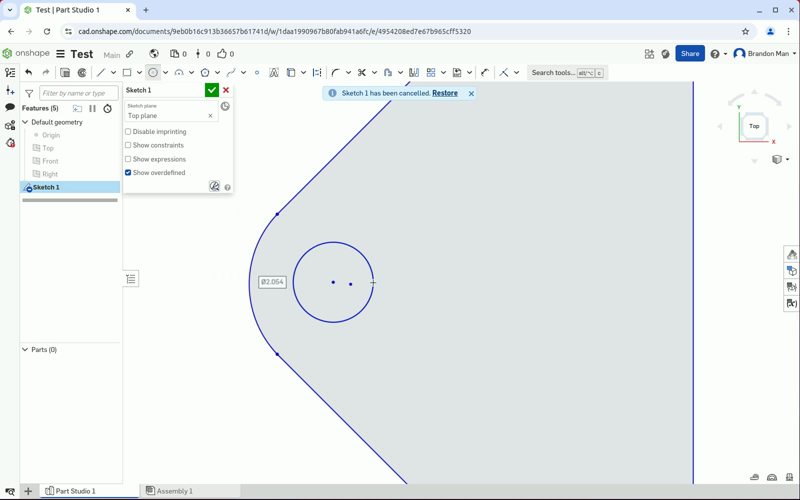
scroll(-6)
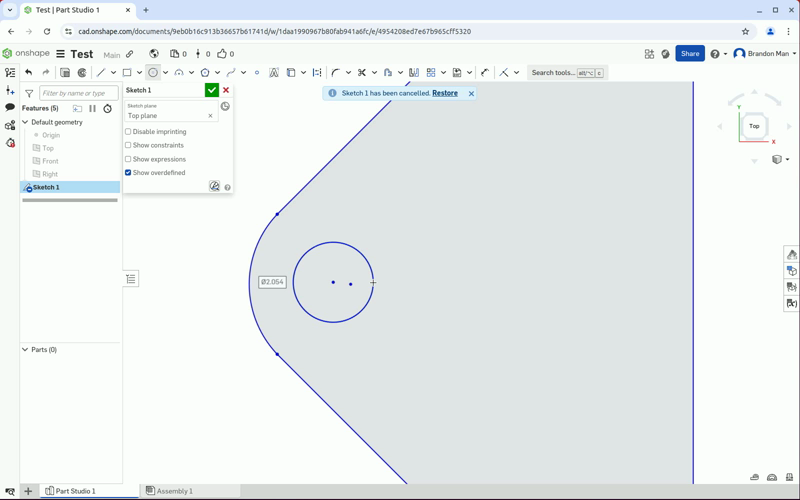
scroll(-6)
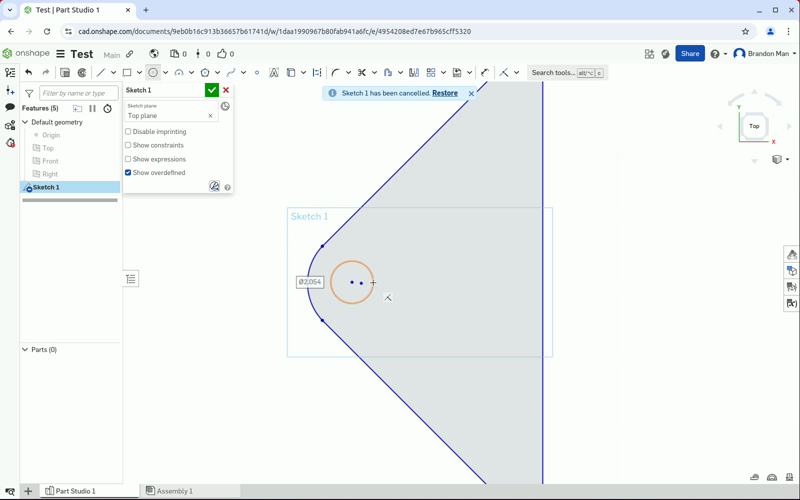
scroll(-6)
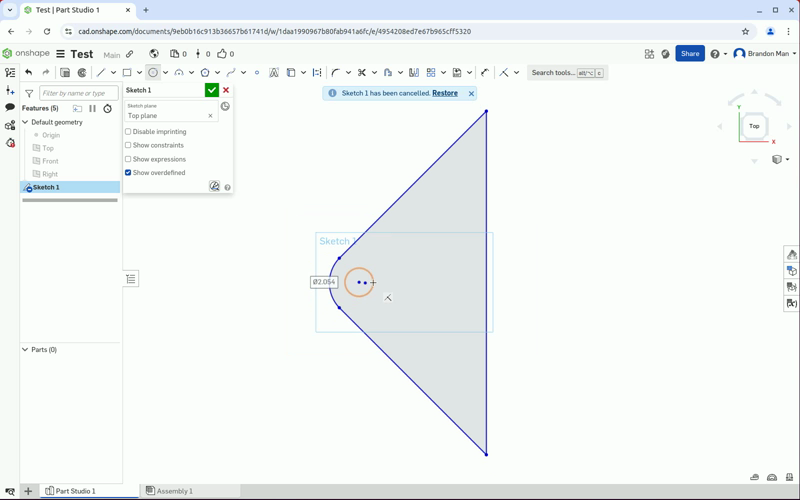
scroll(-6)
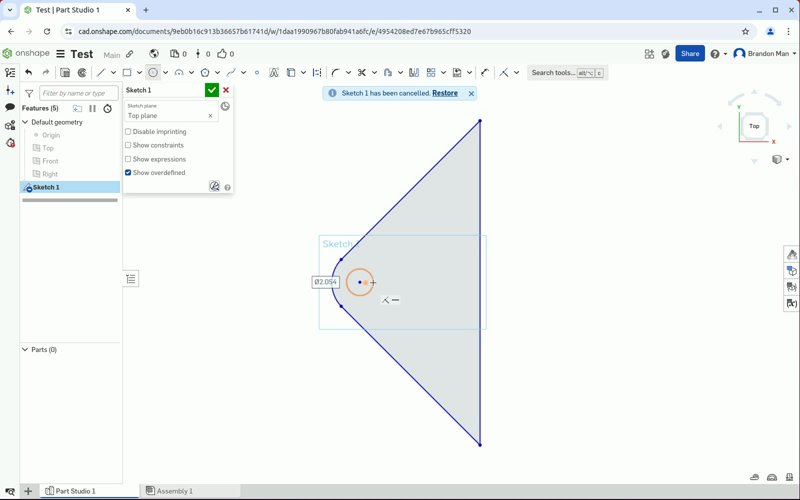
scroll(-6)
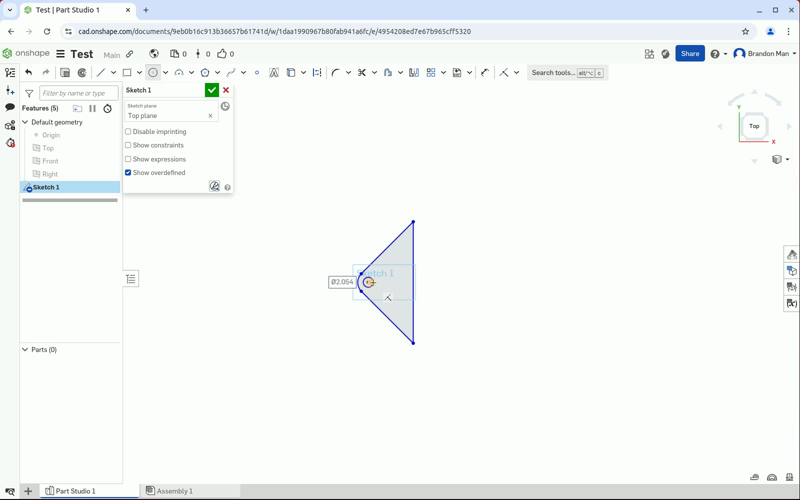
key(esc)
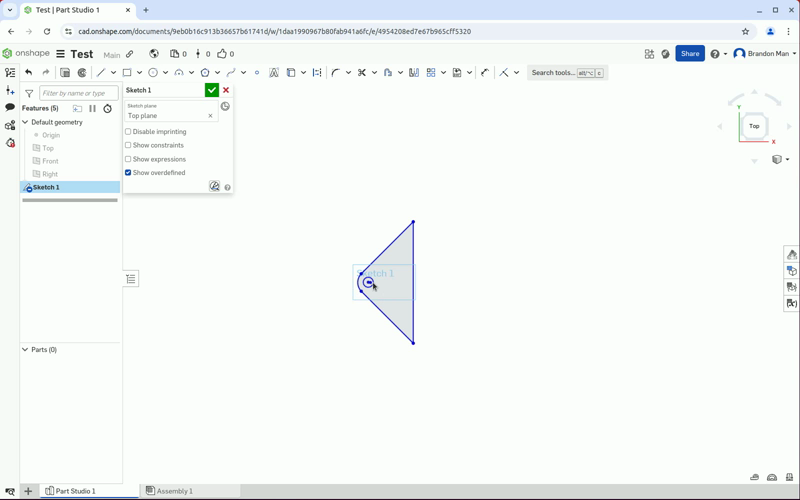
mouse_move(387, 271)
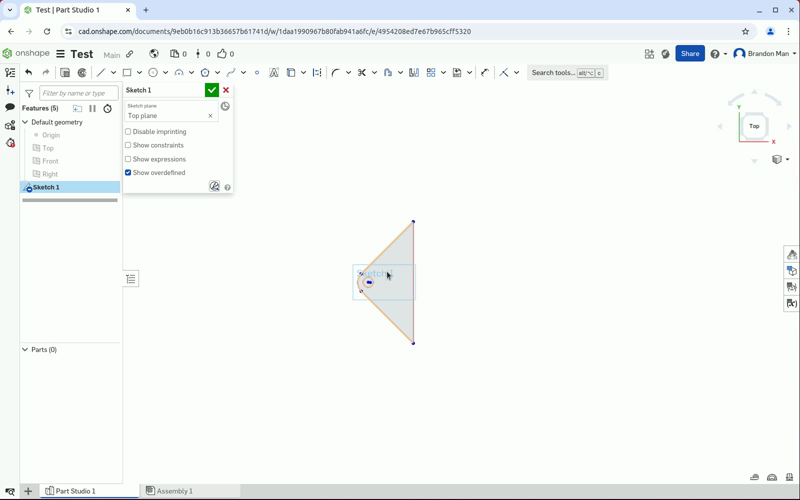
click(387, 271)
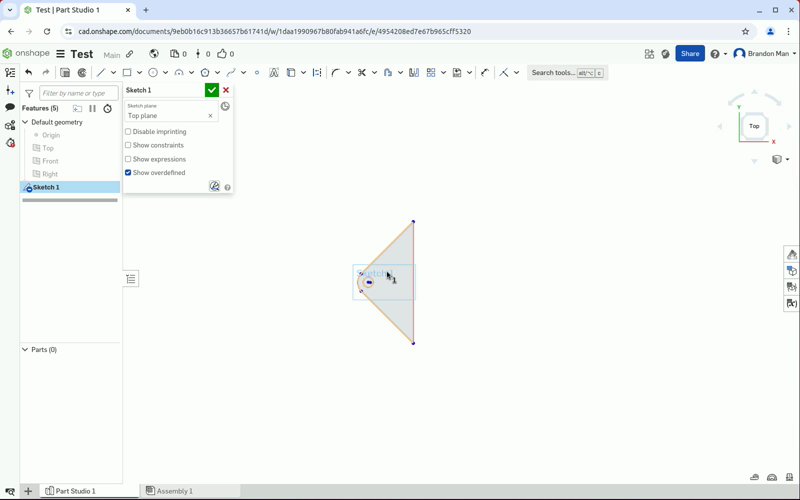
mouse_move(73, 352)
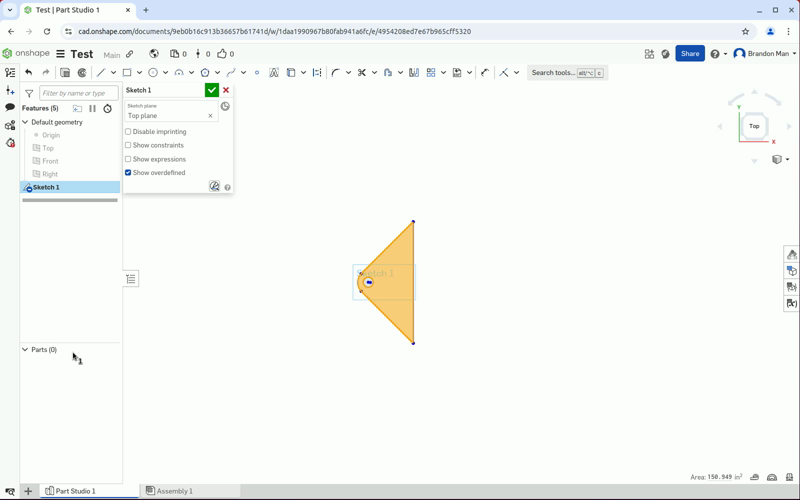
key(shift+y)
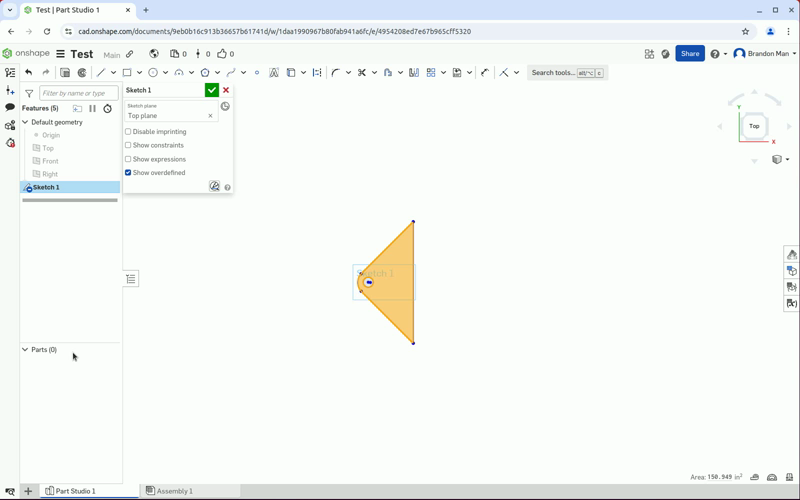
key(shift+e)
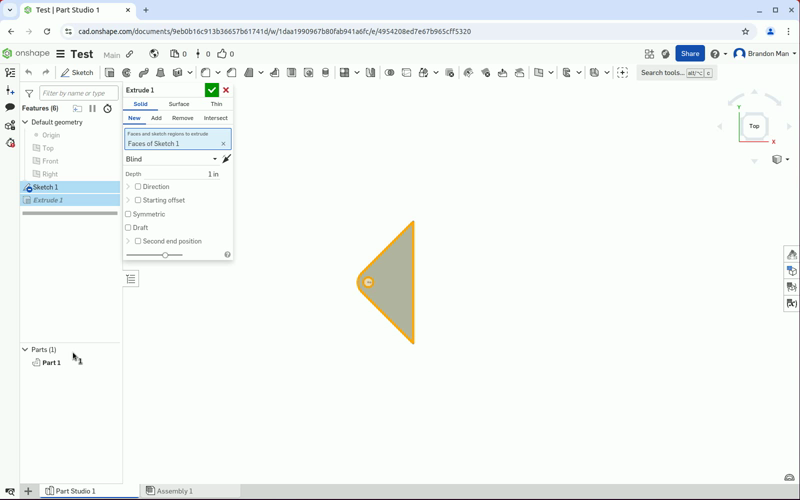
mouse_move(143, 106)
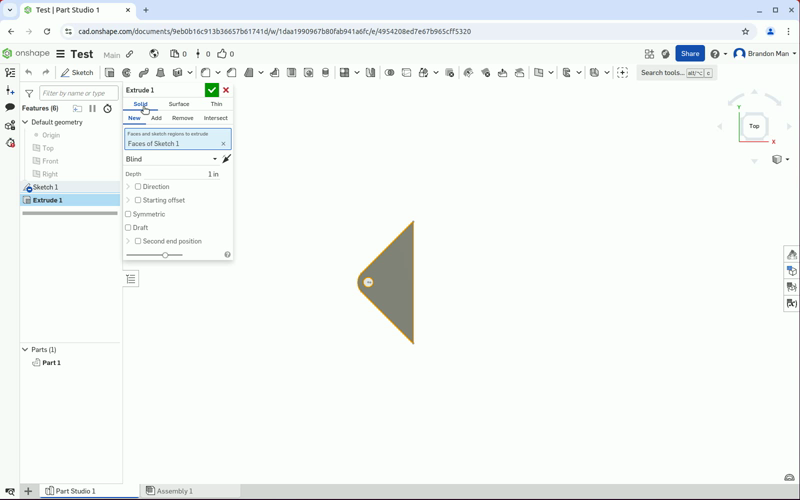
click(143, 106)
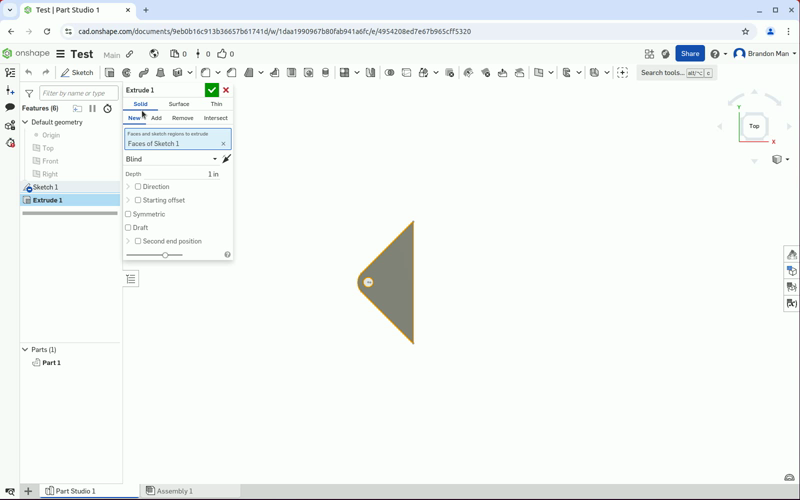
mouse_move(137, 120)
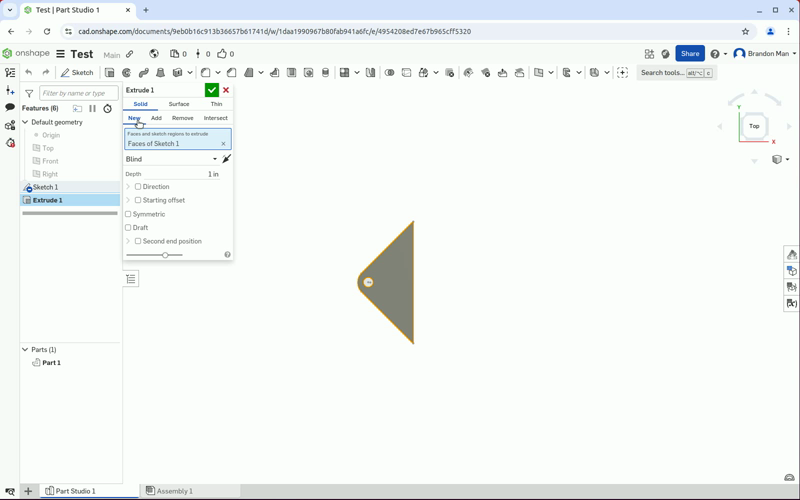
click(137, 120)
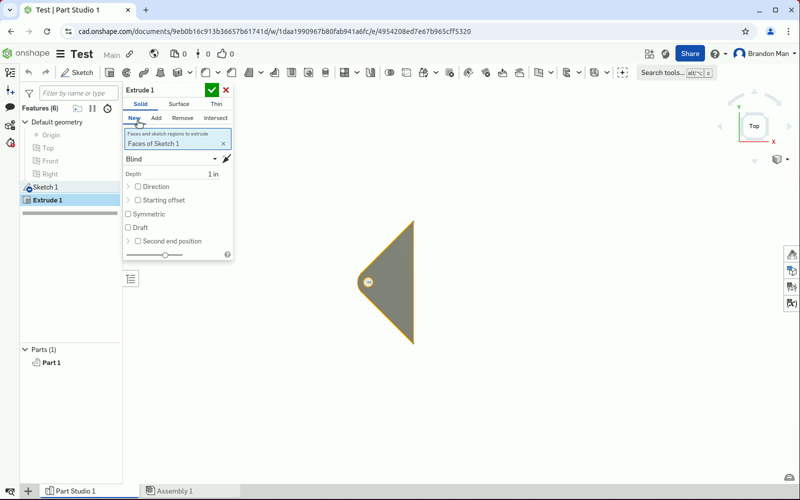
key(tab, 4)
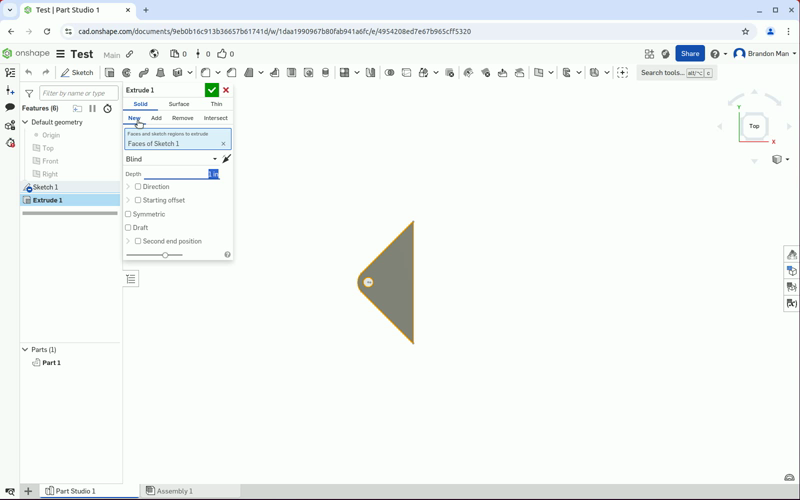
text(0.963)
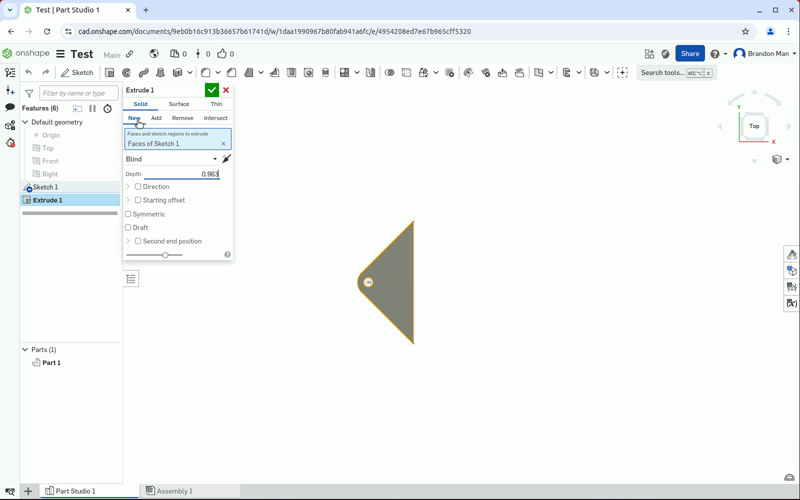
key(enter)
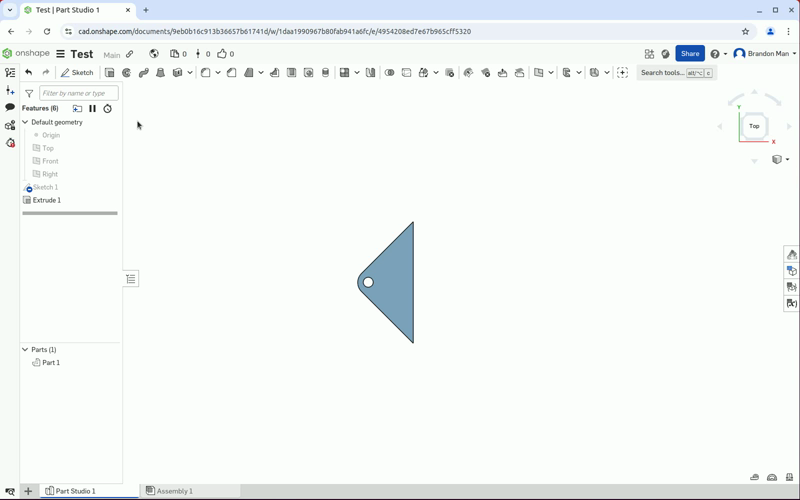
key(shift+h)
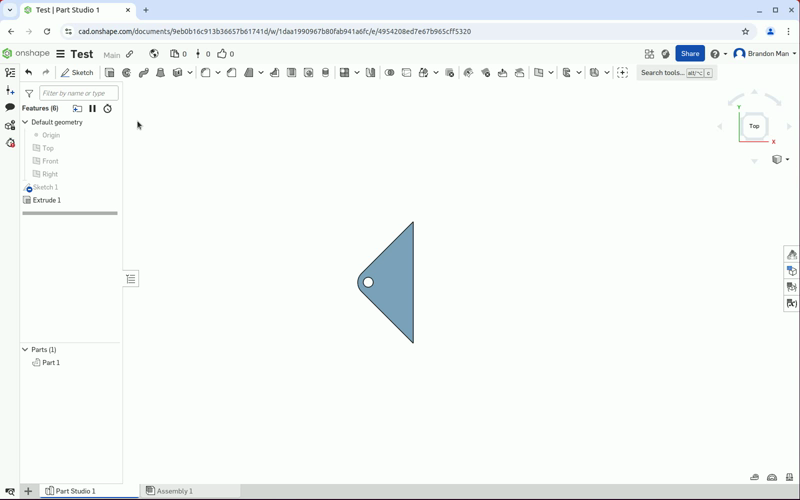
key(shift+h)
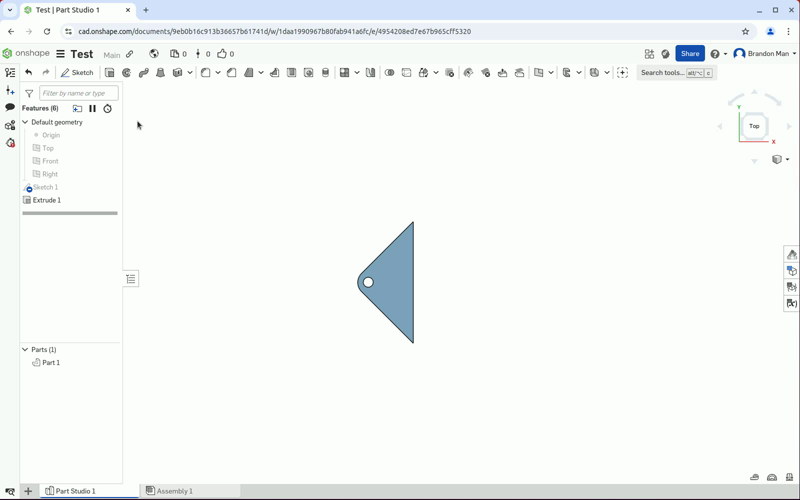
mouse_move(73, 189)
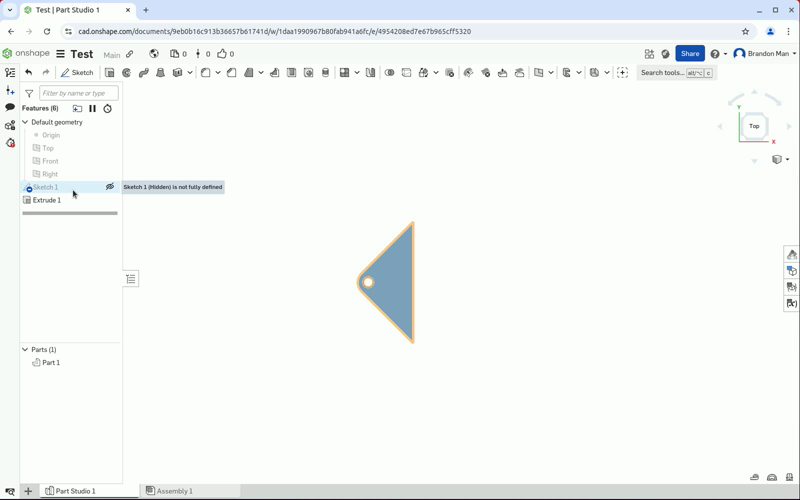
click(73, 189)
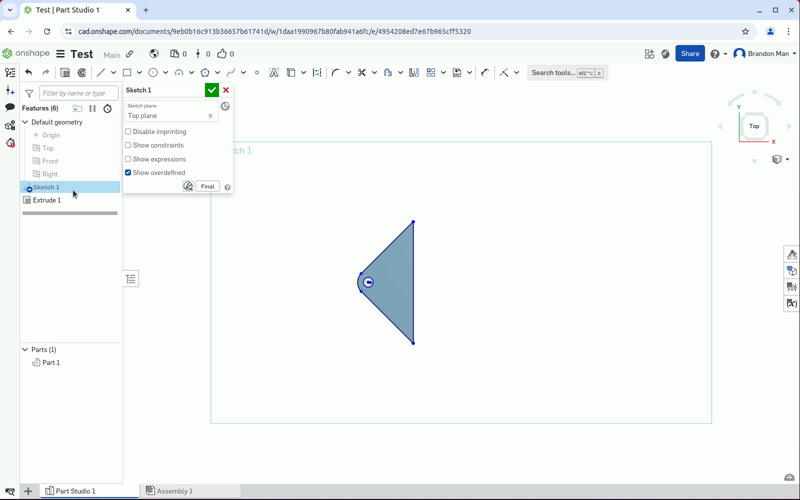
mouse_move(229, 92)
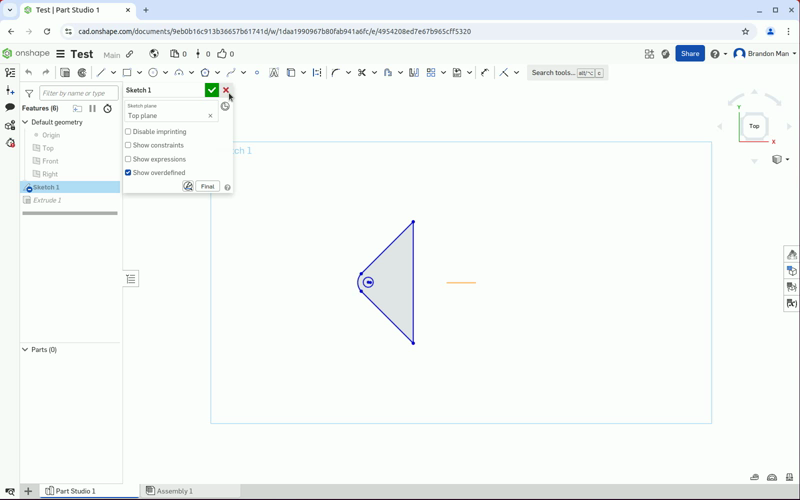
click(229, 92)
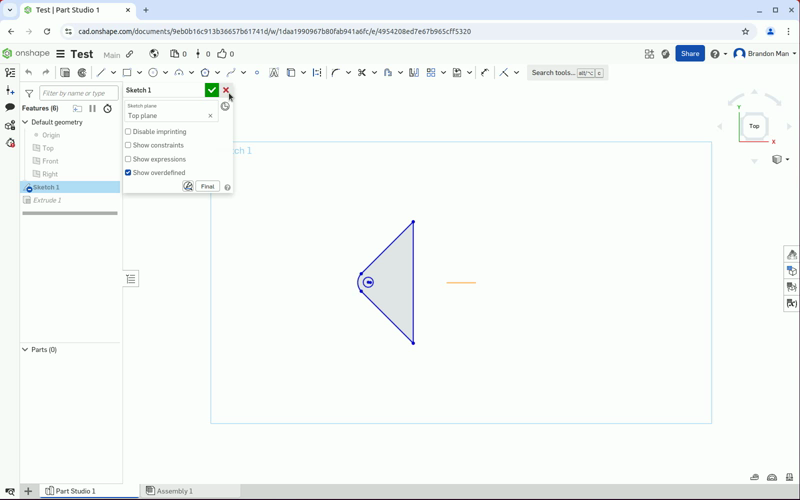
key(shift+s)
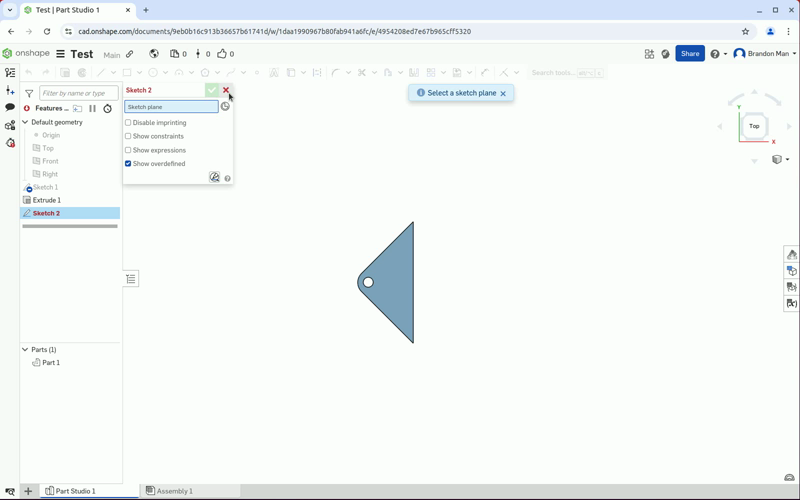
mouse_move(73, 150)
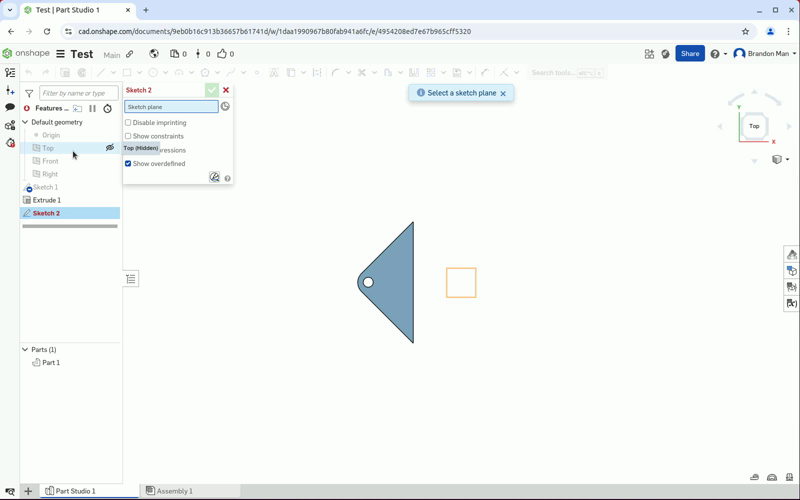
click(73, 150)
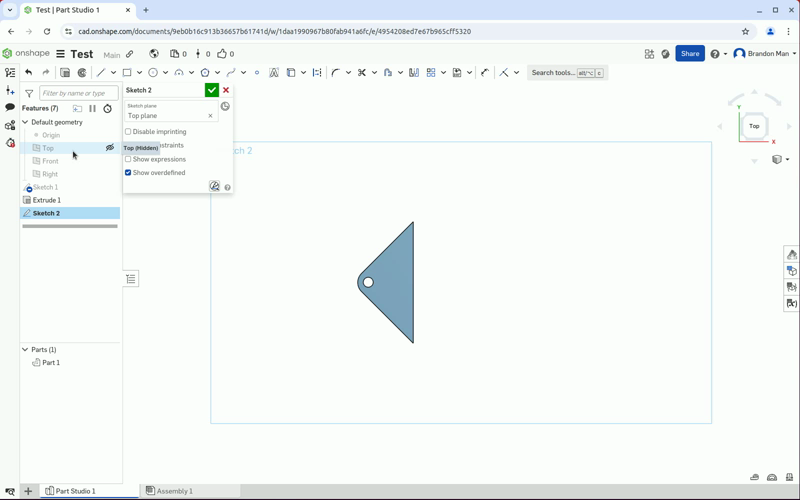
mouse_move(73, 352)
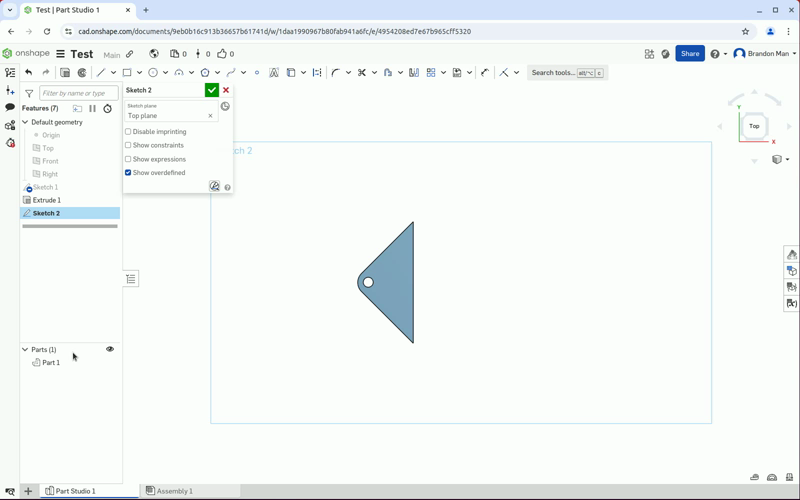
key(y)
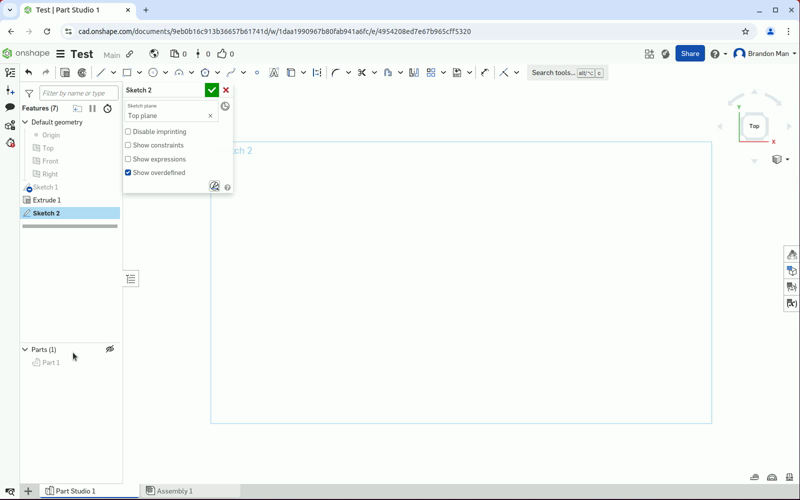
key(l)
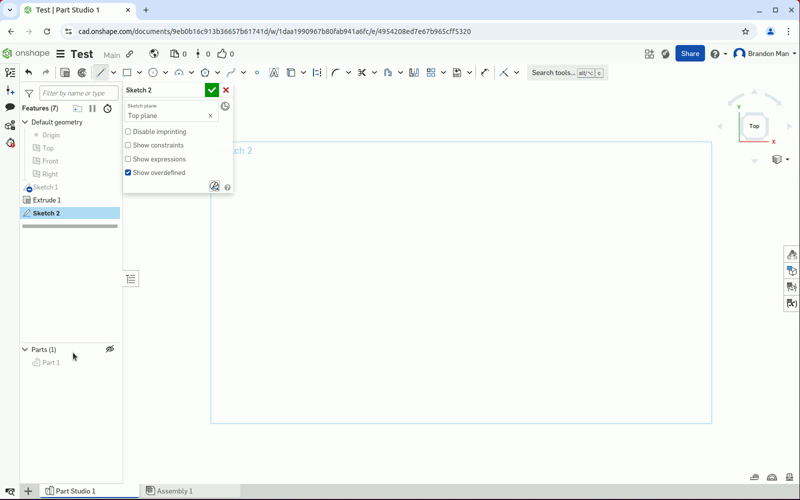
key_down(shift)
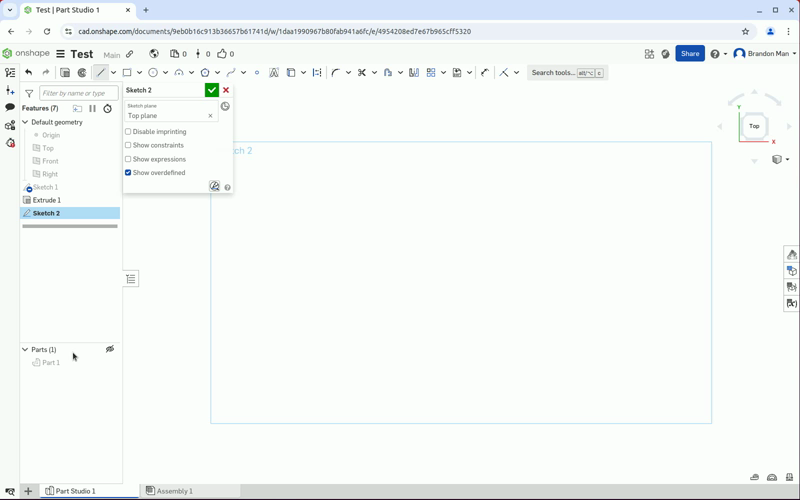
mouse_move(412, 342)
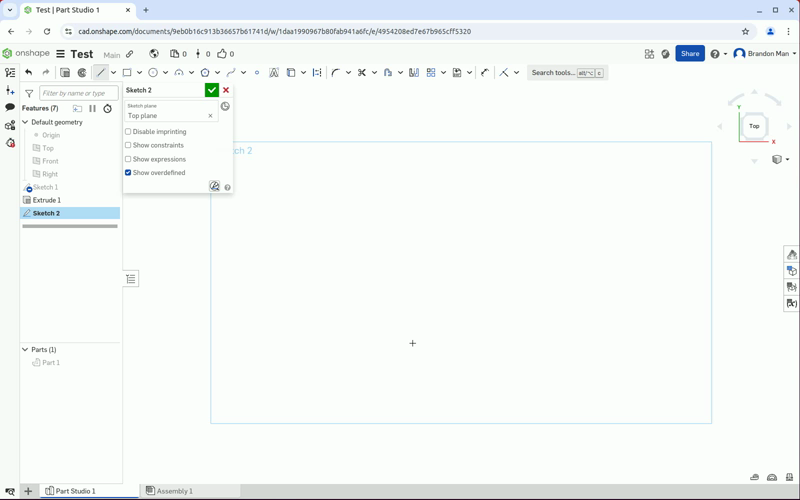
click(412, 342)
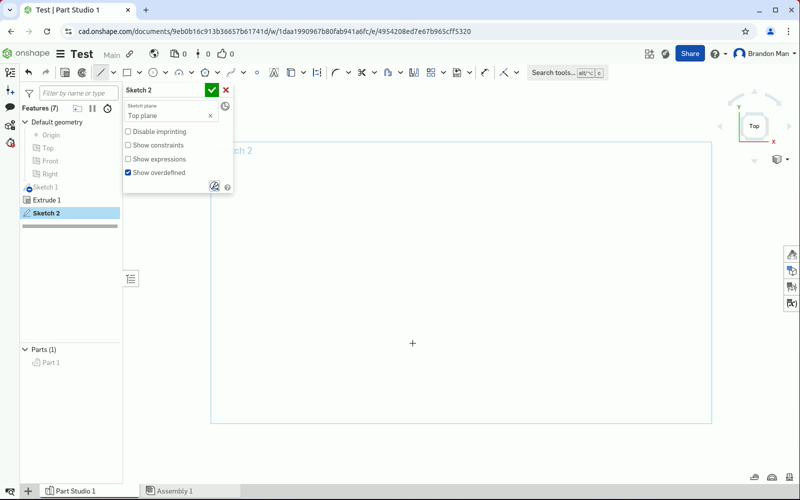
key_up(shift)
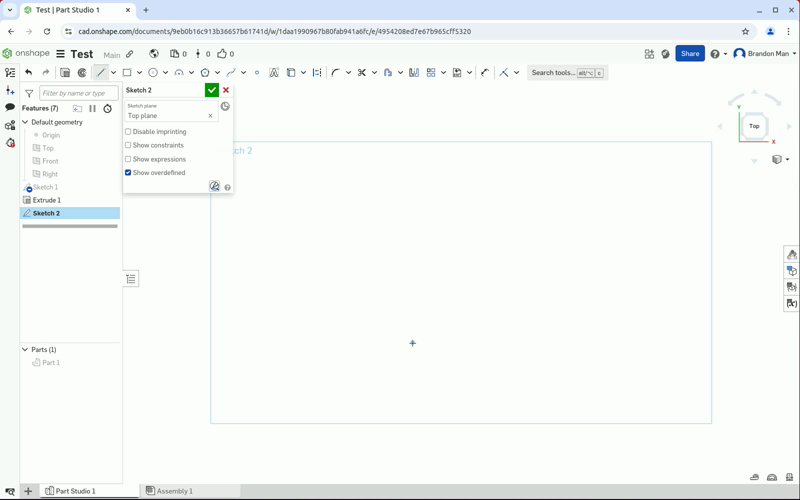
key_down(shift)
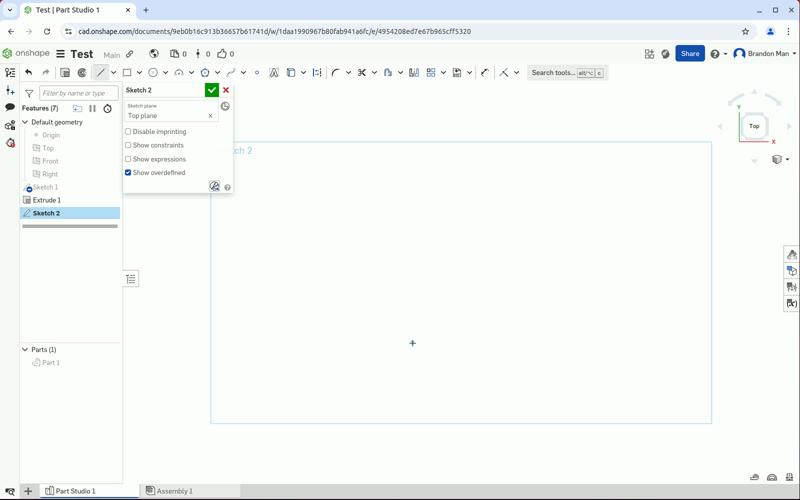
mouse_move(572, 342)
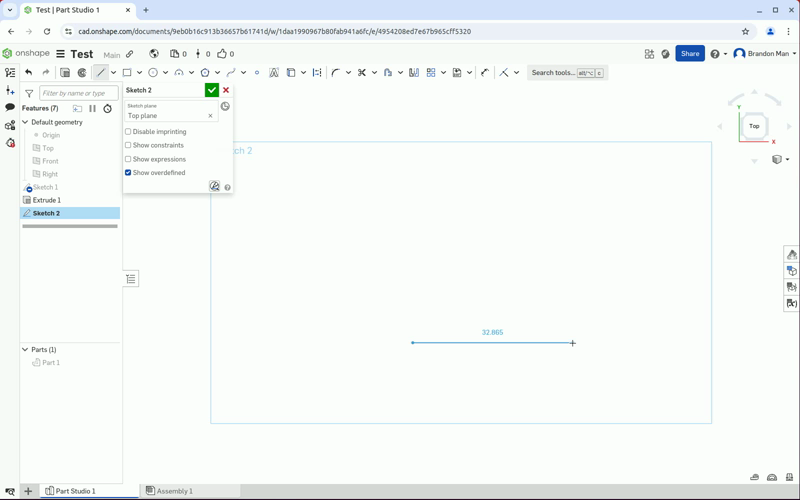
click(572, 342)
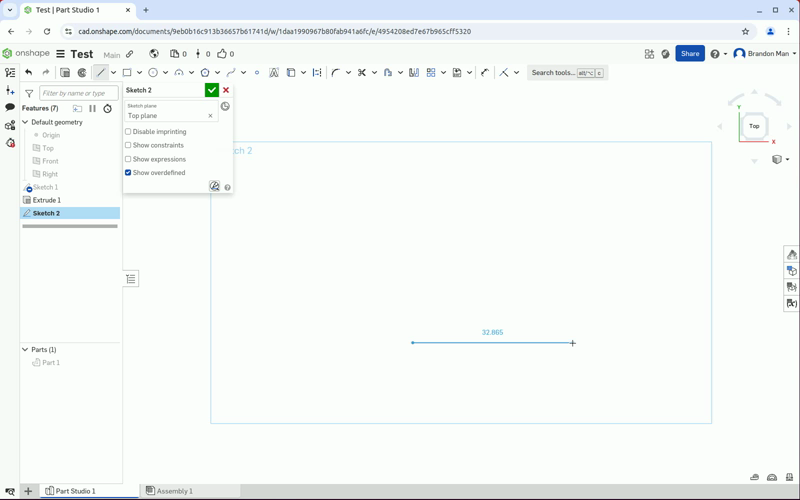
key_up(shift)
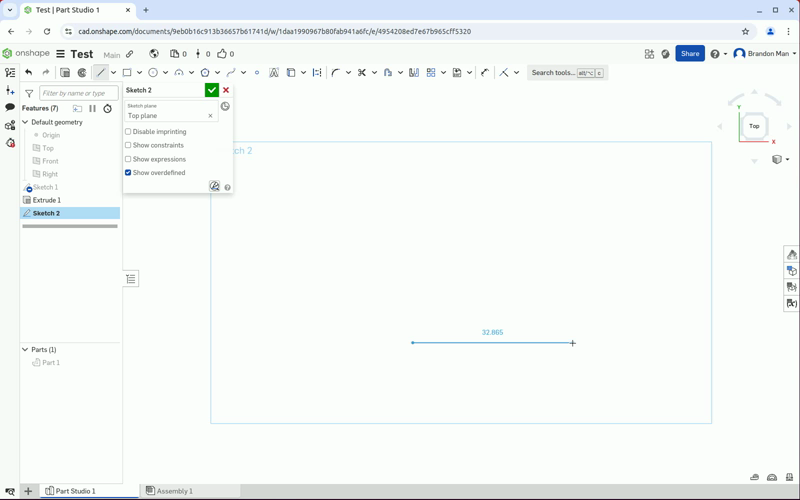
key_down(shift)
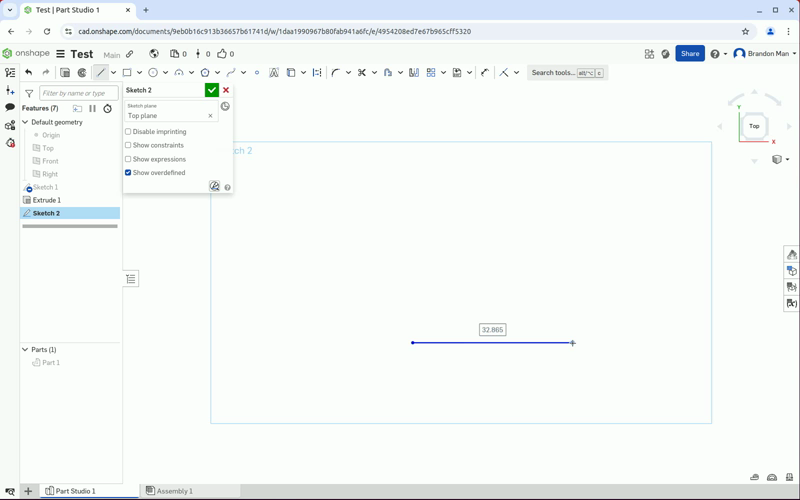
mouse_move(572, 222)
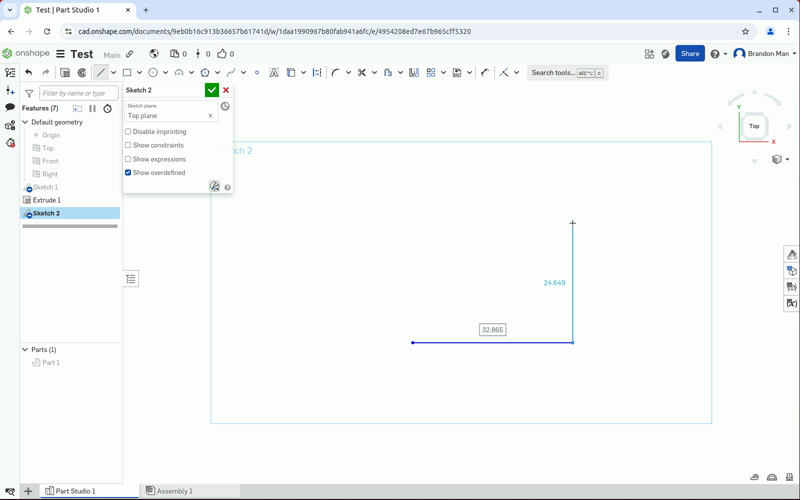
click(572, 222)
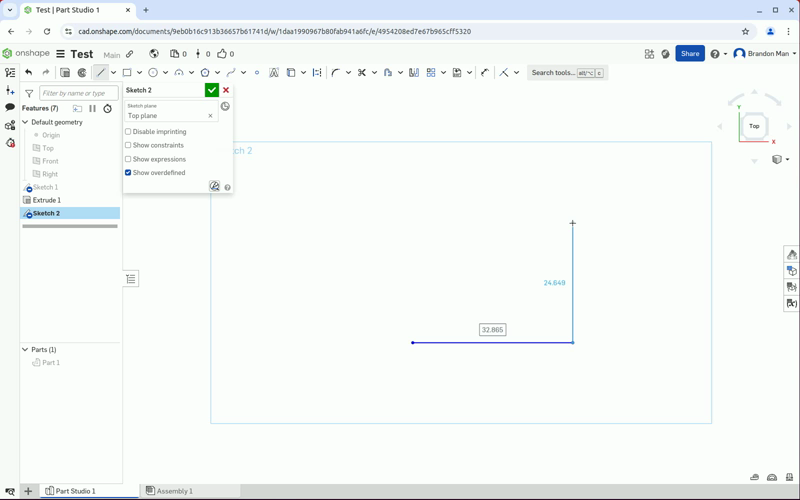
key_up(shift)
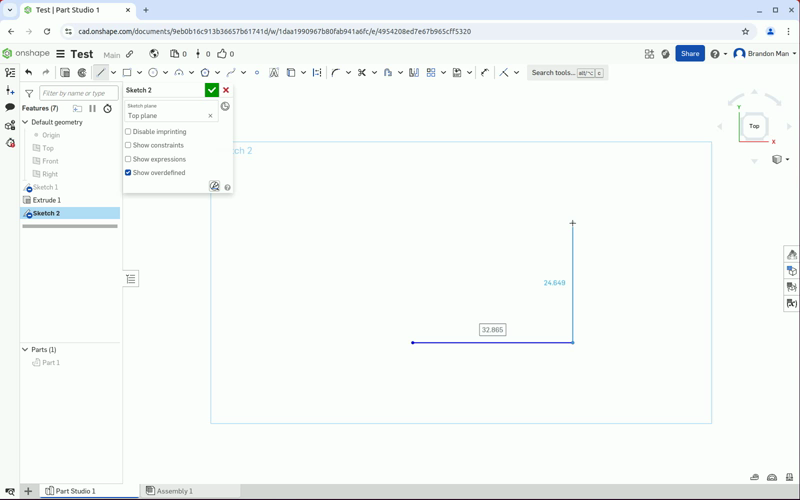
key_down(shift)
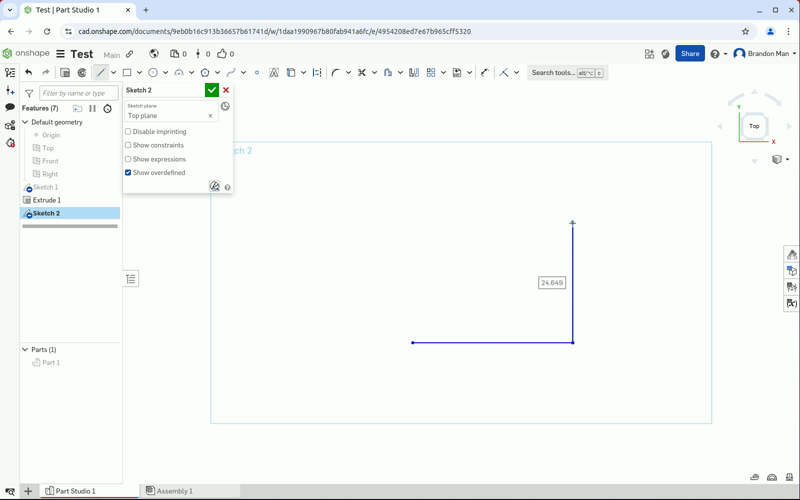
mouse_move(412, 222)
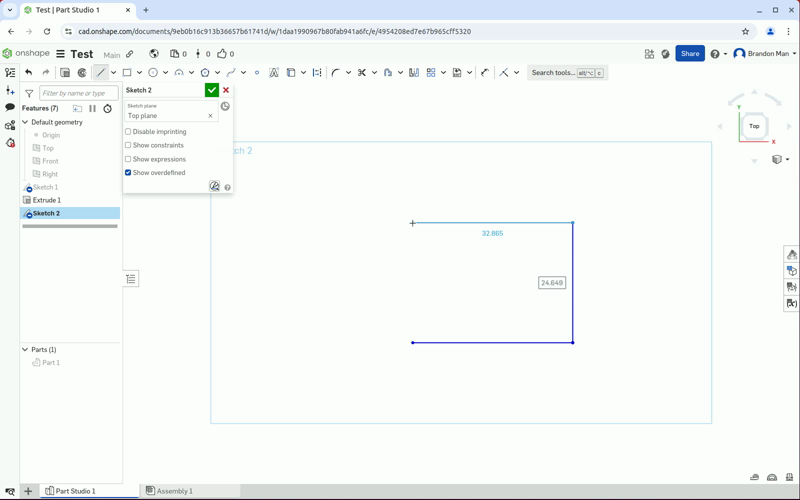
click(412, 222)
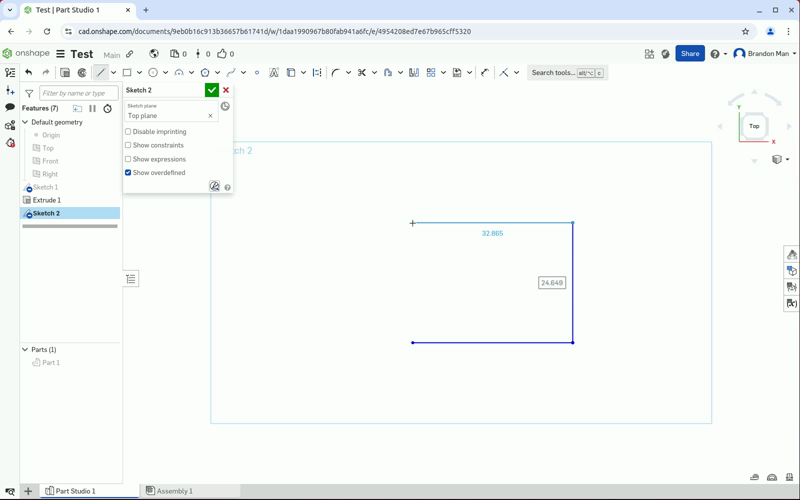
key_up(shift)
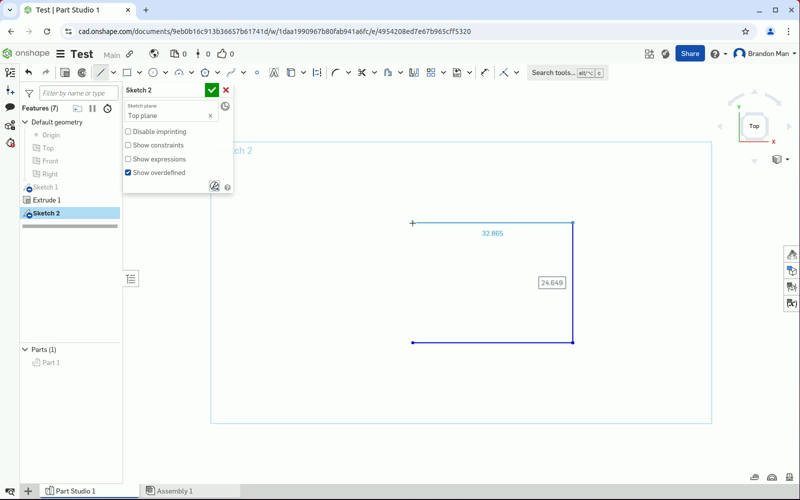
key_down(shift)
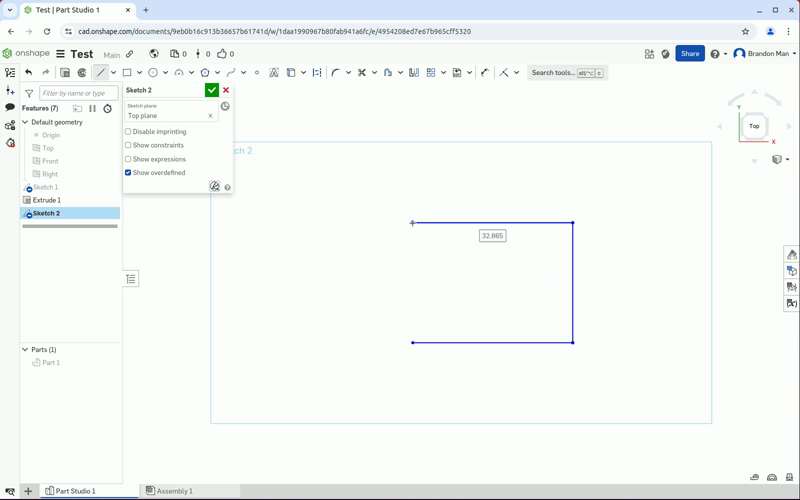
mouse_move(412, 342)
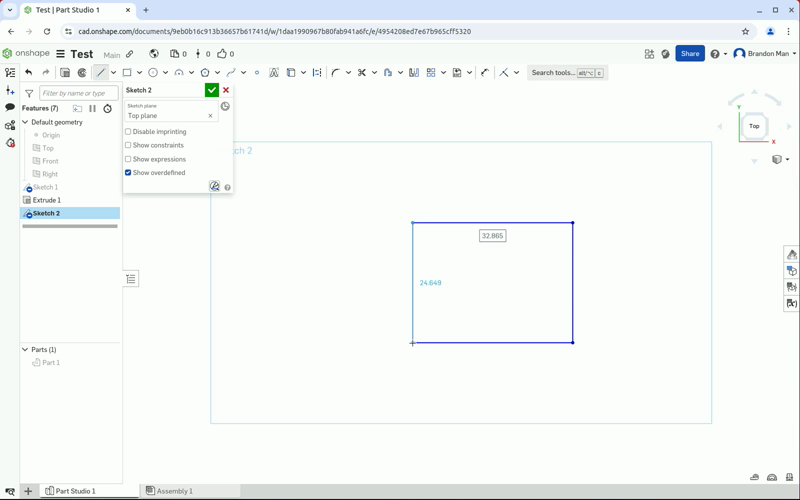
key_up(shift)
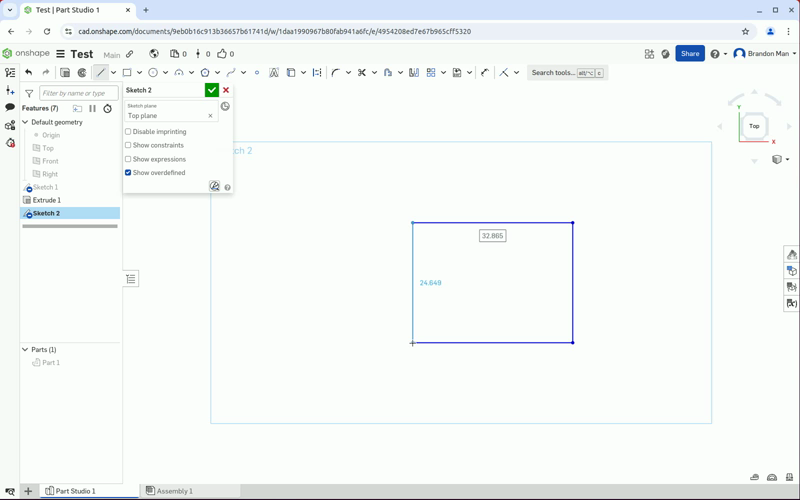
click(412, 342)
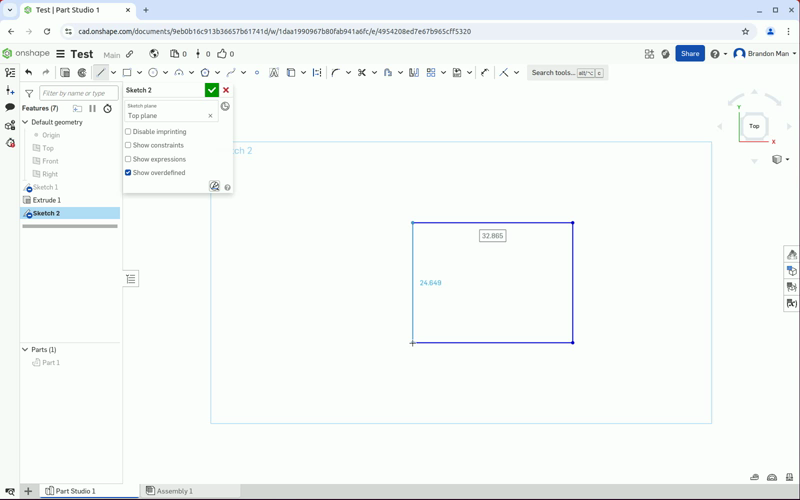
key(esc)
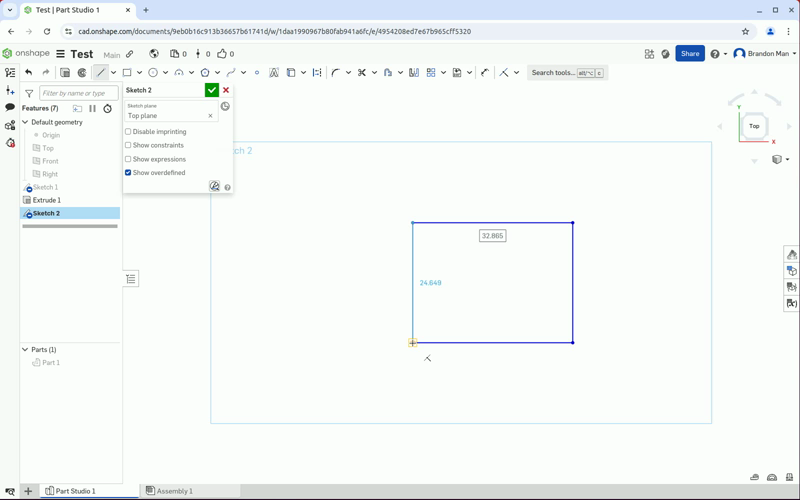
mouse_move(557, 325)
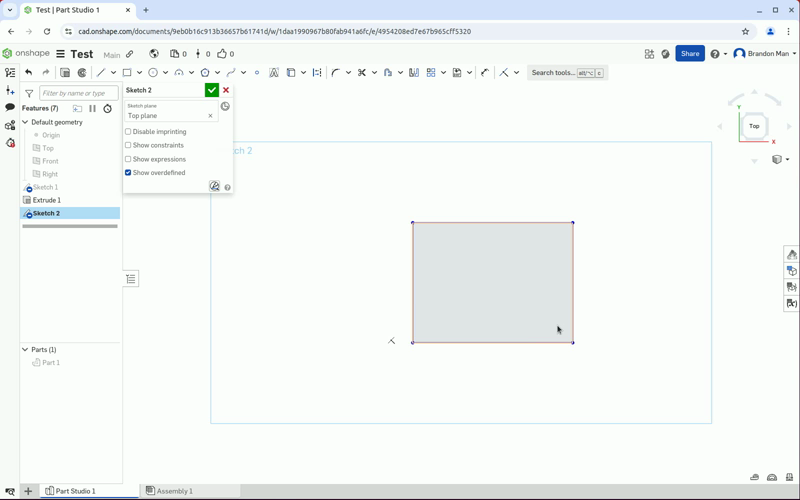
click(557, 325)
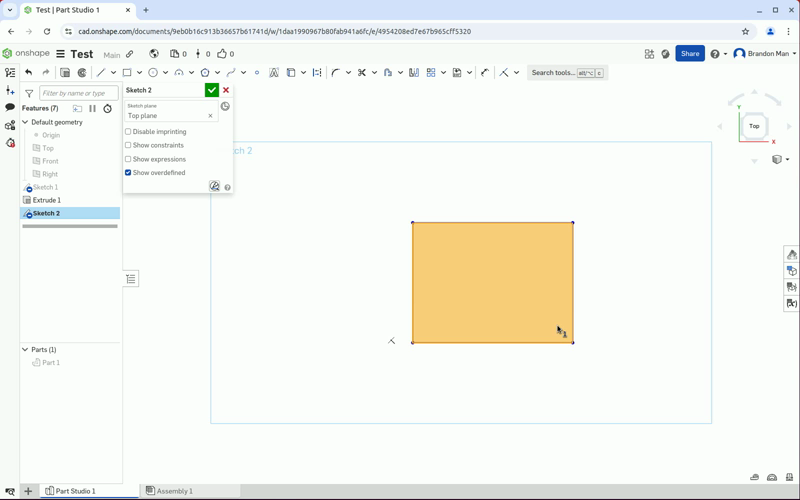
mouse_move(73, 352)
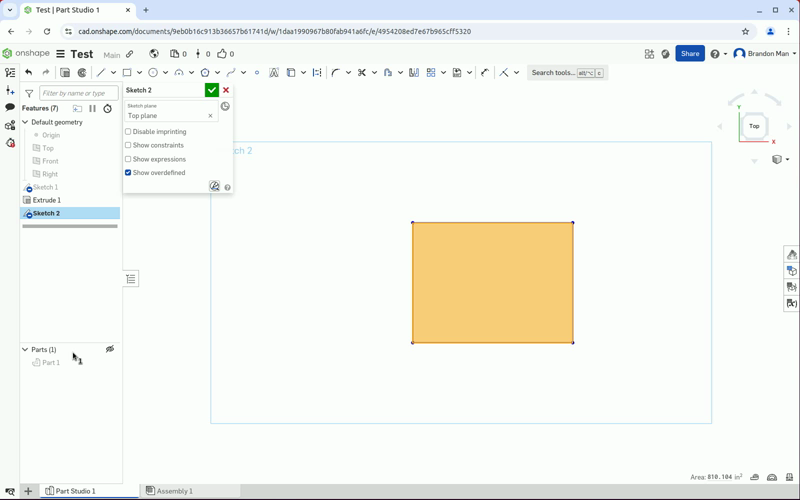
key(shift+y)
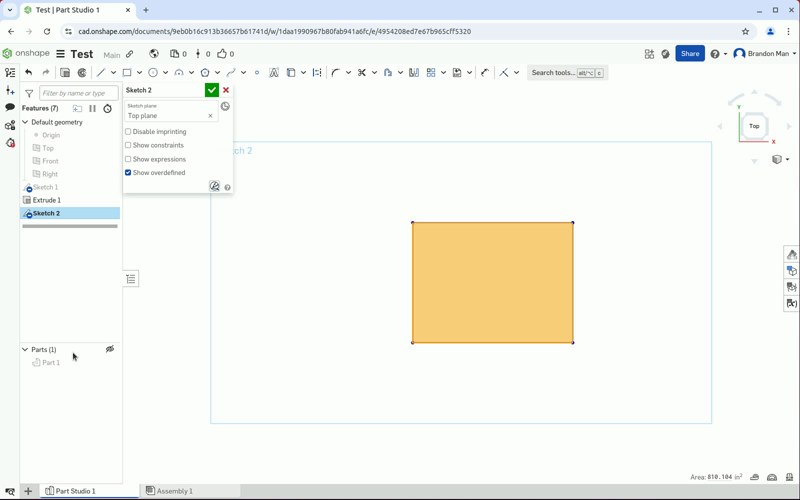
key(shift+e)
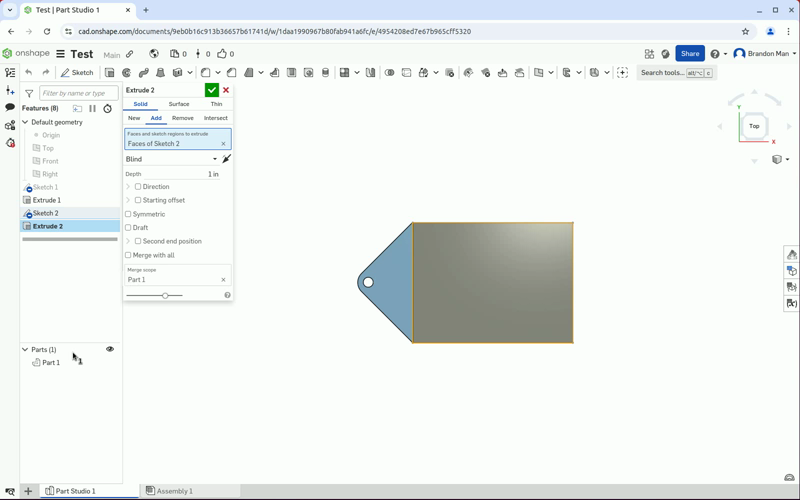
mouse_move(143, 106)
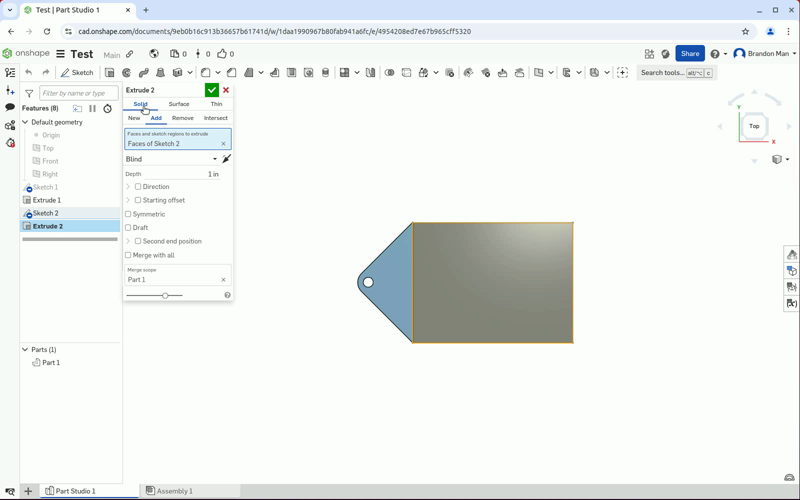
click(143, 106)
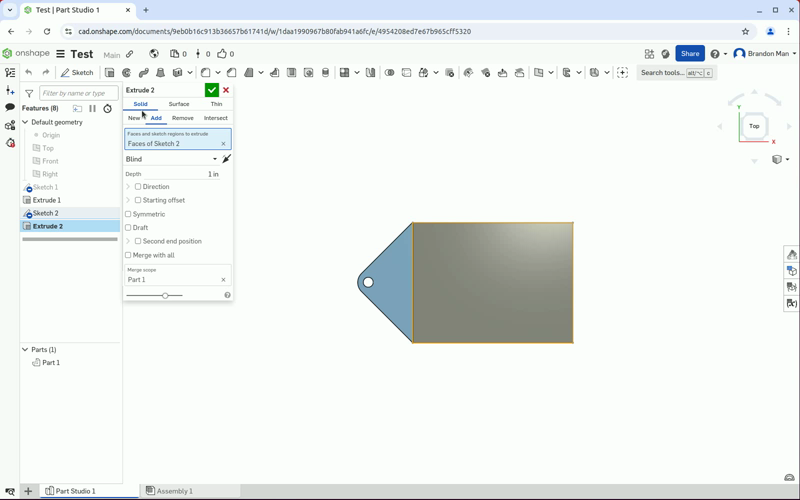
mouse_move(137, 120)
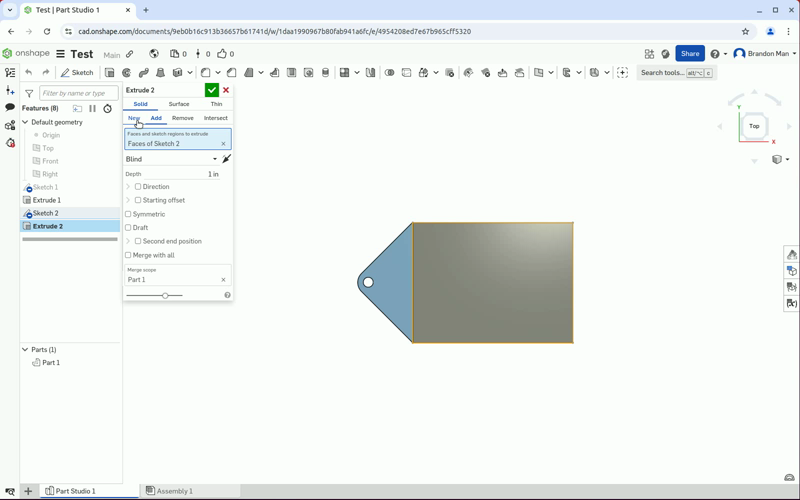
click(137, 120)
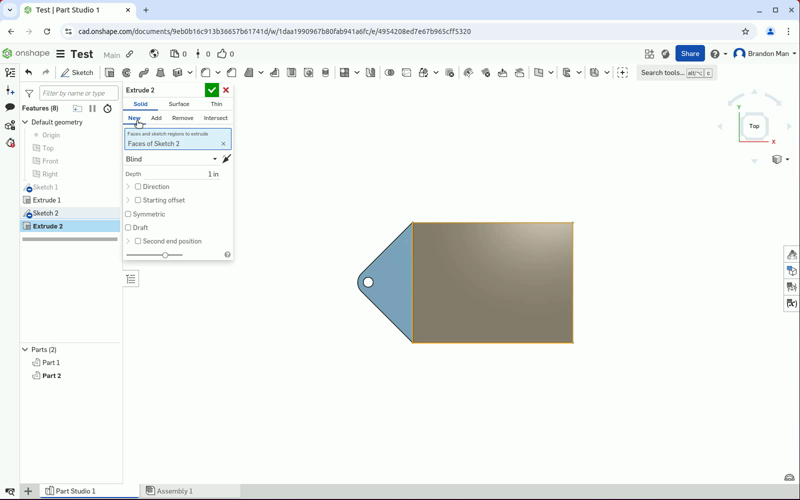
key(tab, 4)
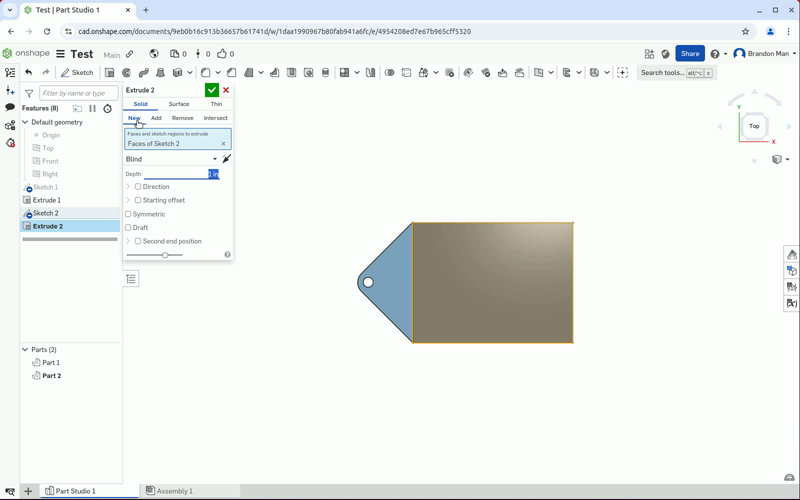
text(0.963)
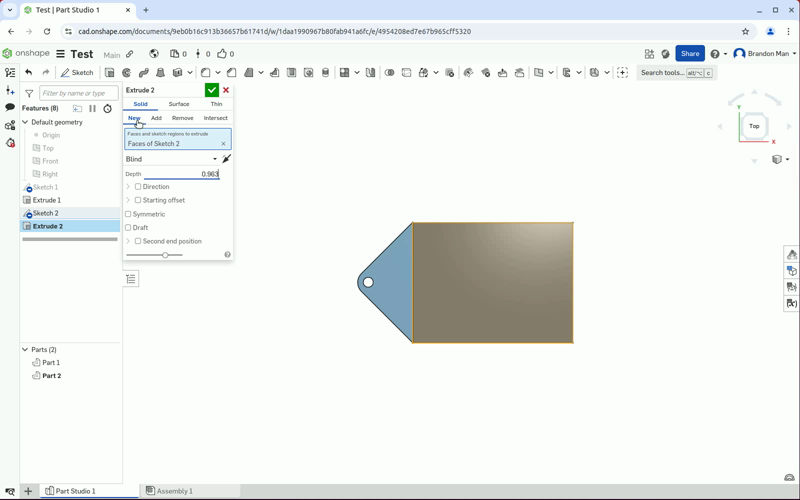
key(enter)
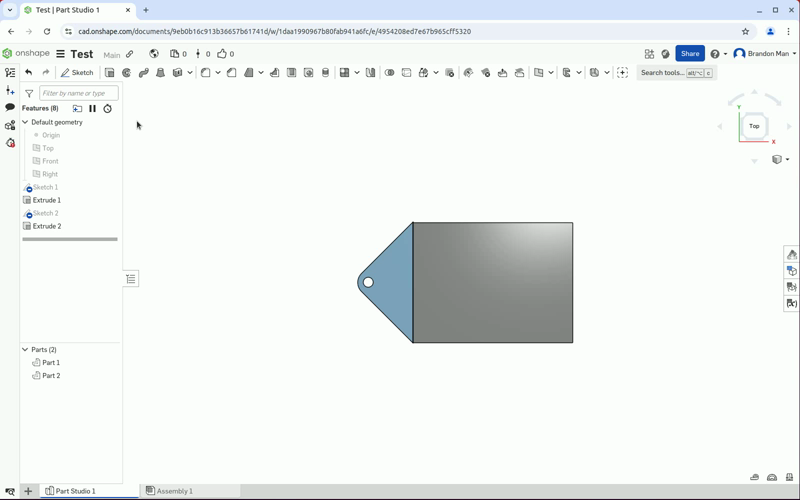
key(shift+h)
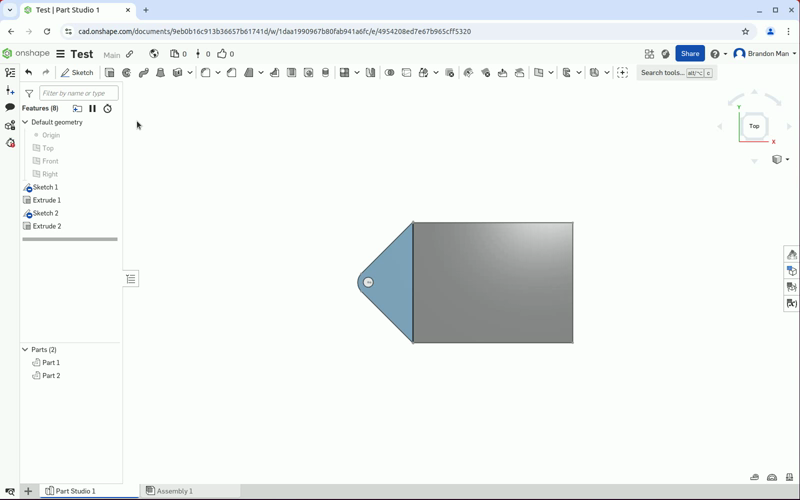
key(shift+h)
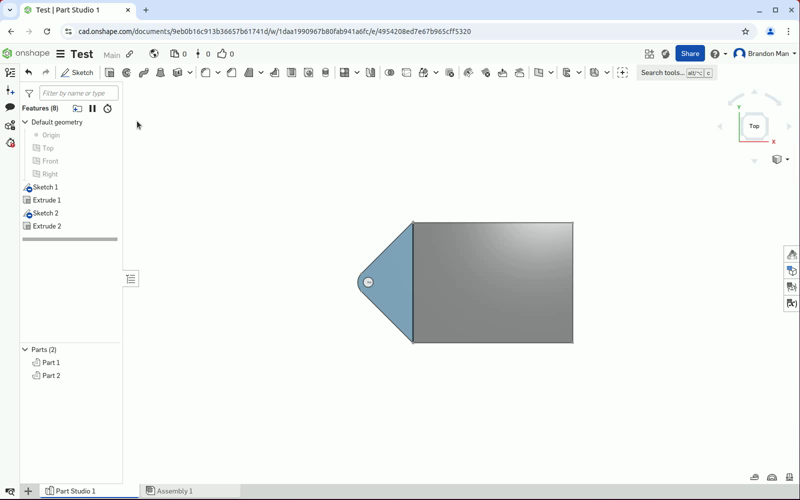
key(shift+7)
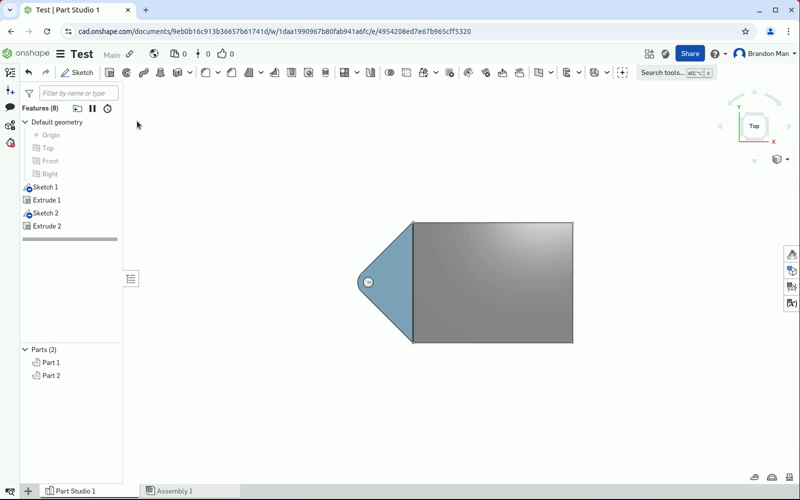
key(up, 3)
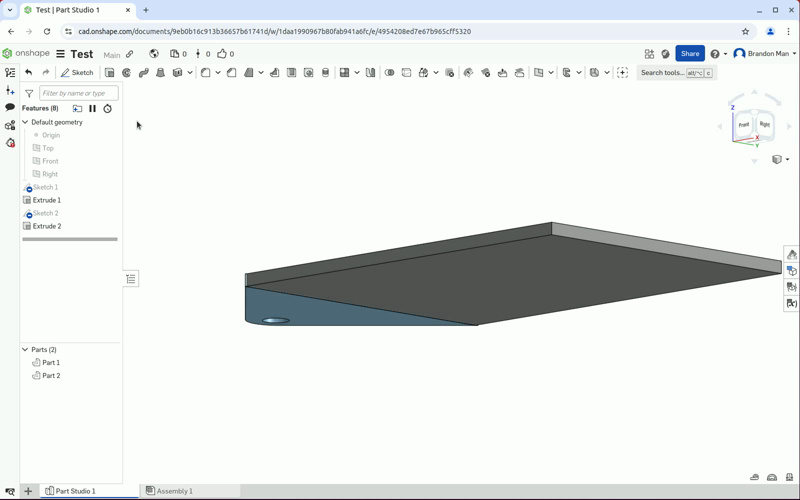
key(left, 3)
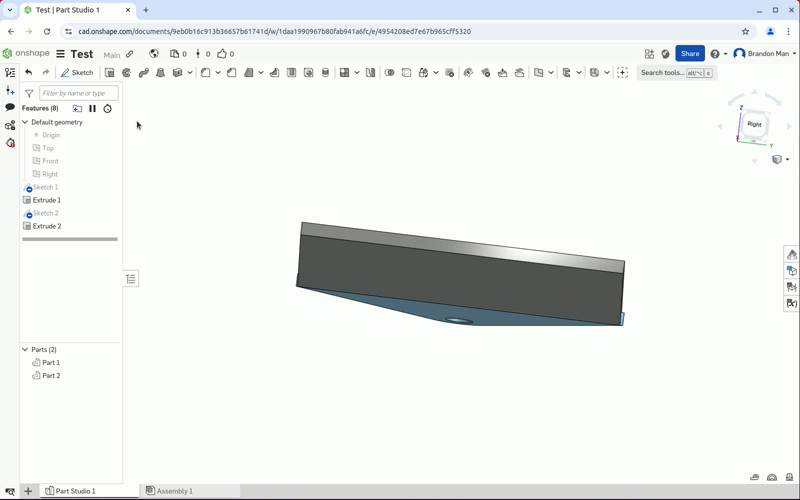
key(right, 3)
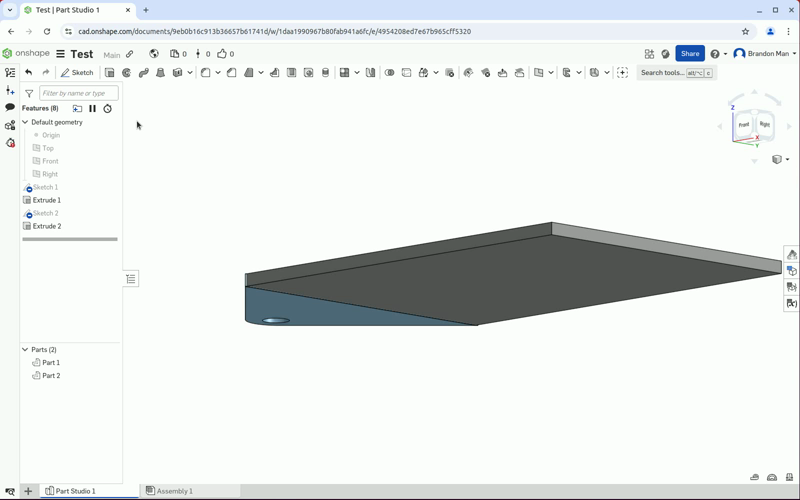
key(down, 3)
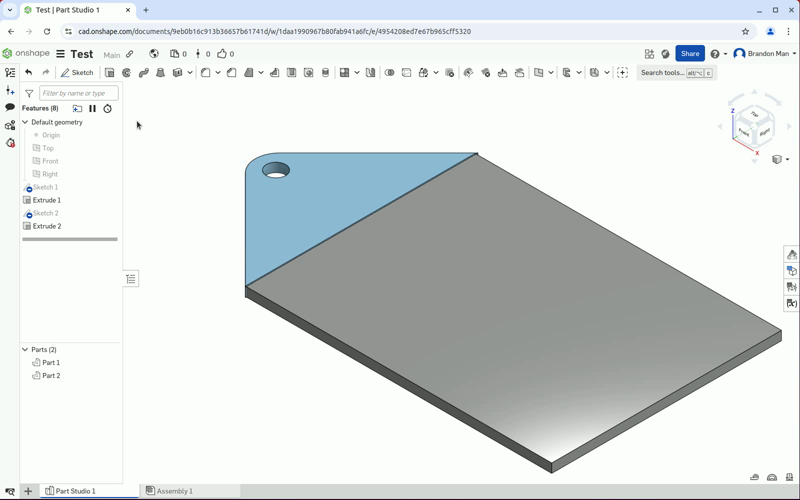
mouse_move(73, 189)
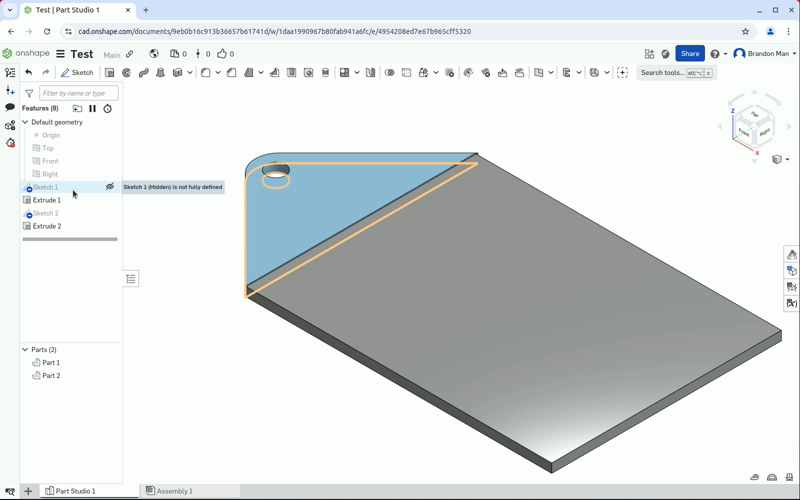
click(73, 189)